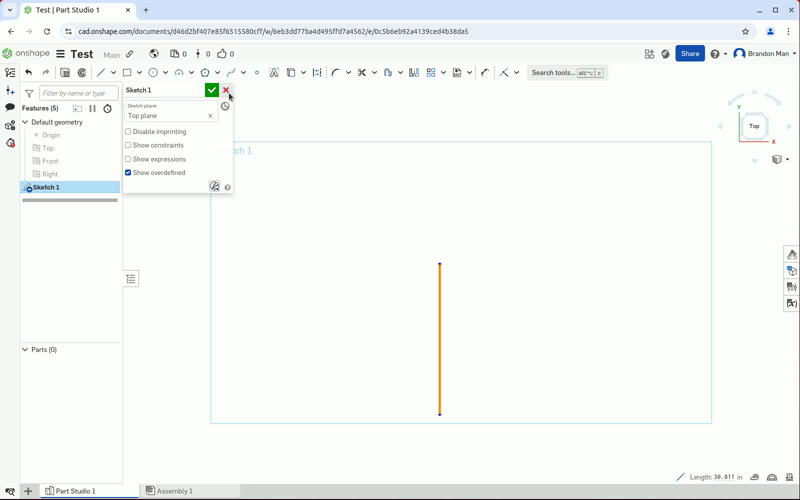
key(shift+h)
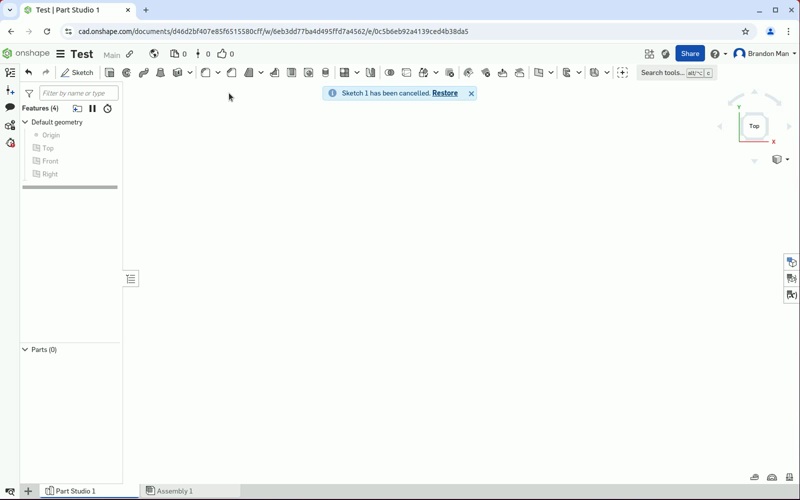
mouse_move(73, 352)
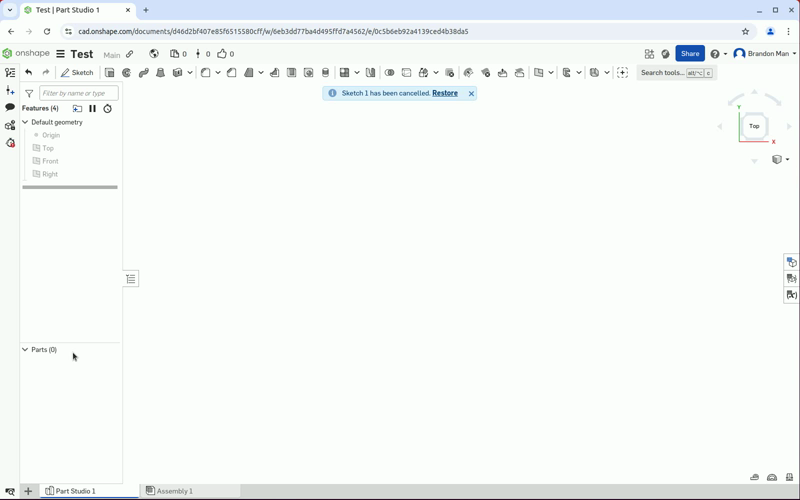
key(y)
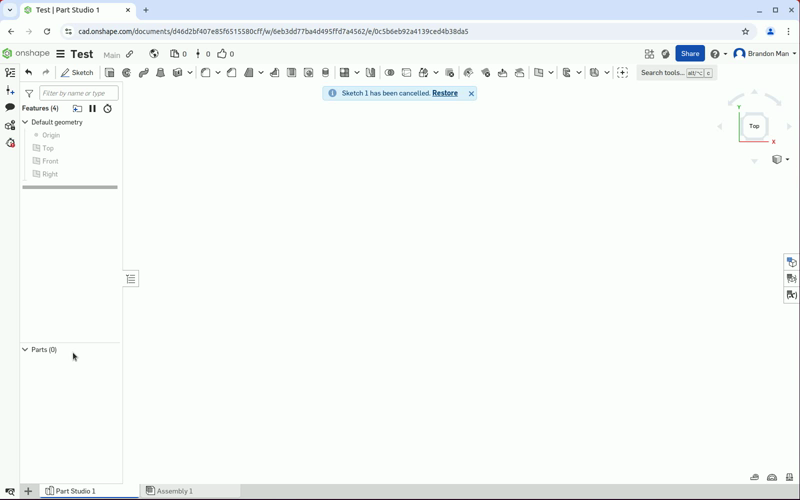
key(shift+p)
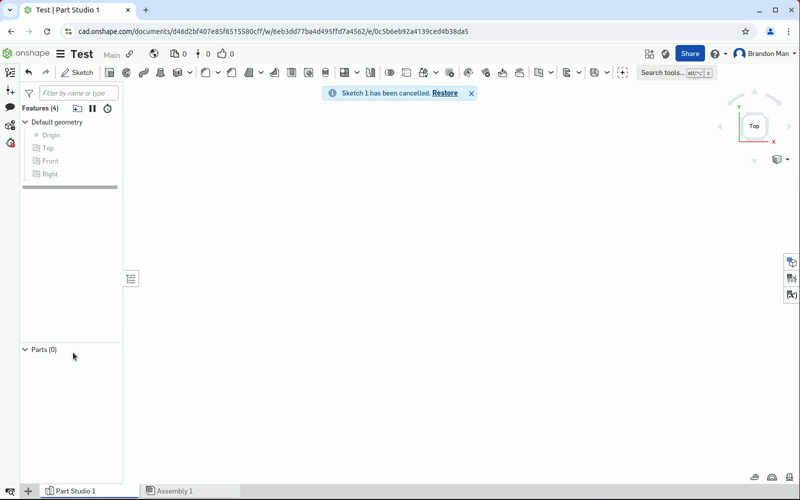
key(space)
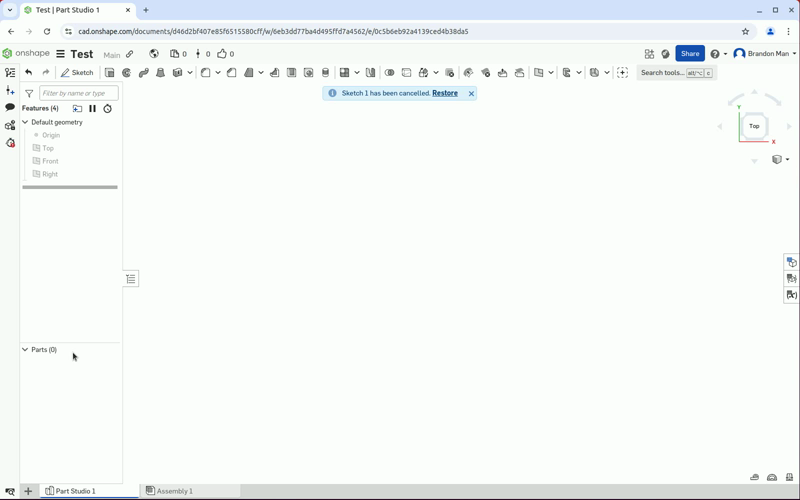
key_down(shift)
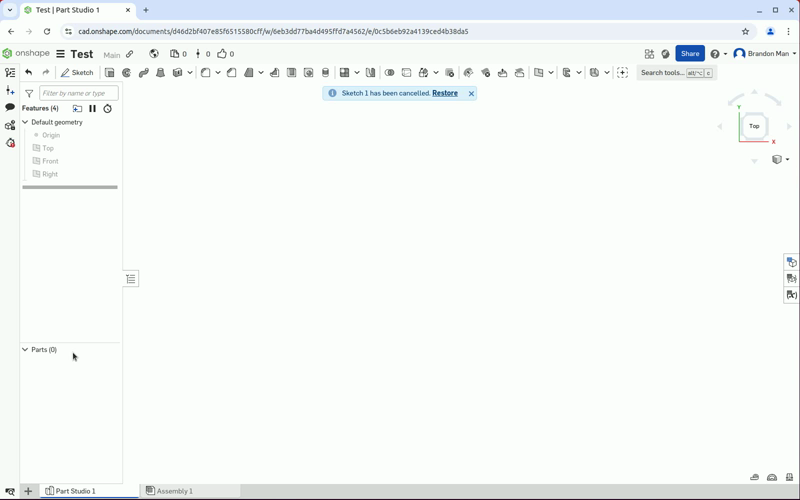
key(up)
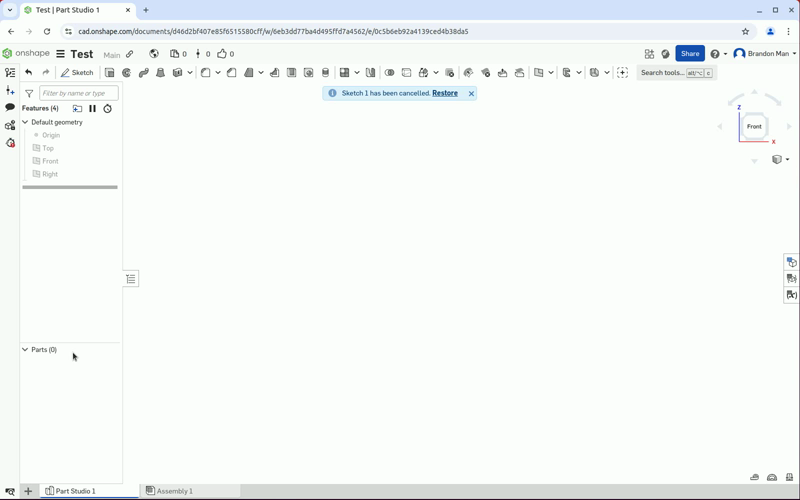
key_up(shift)
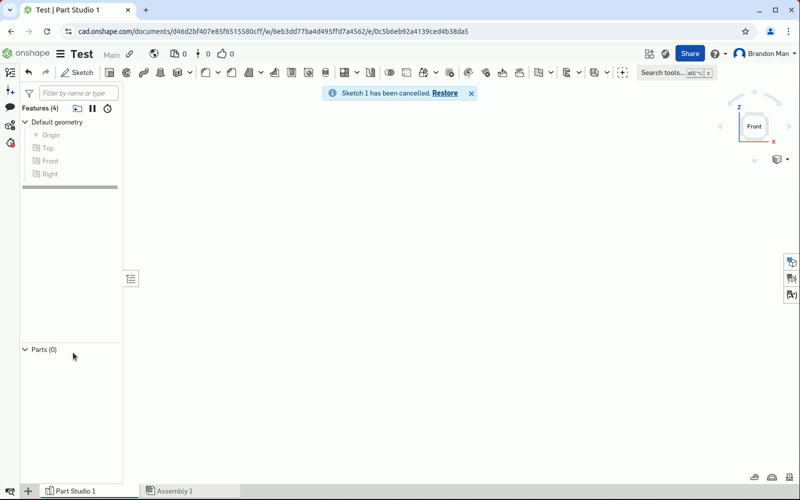
mouse_move(73, 352)
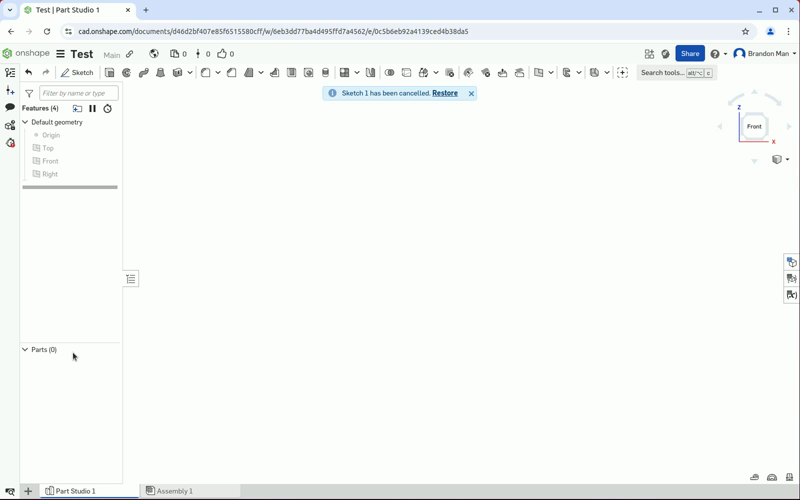
key(shift+y)
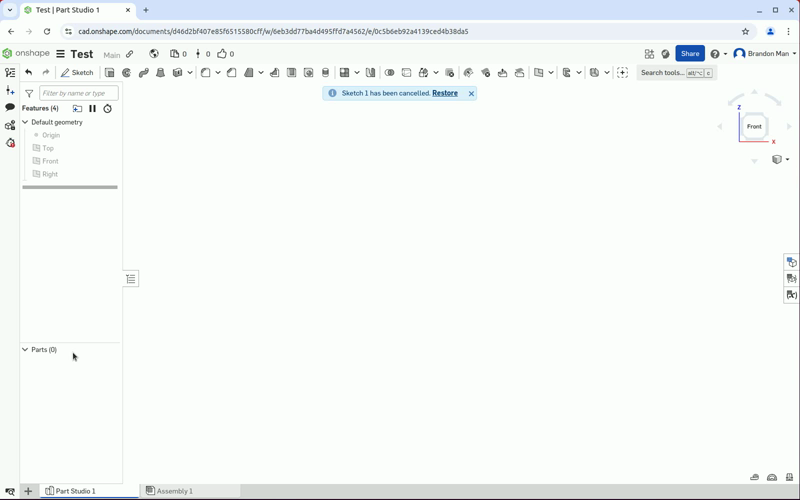
key(shift+s)
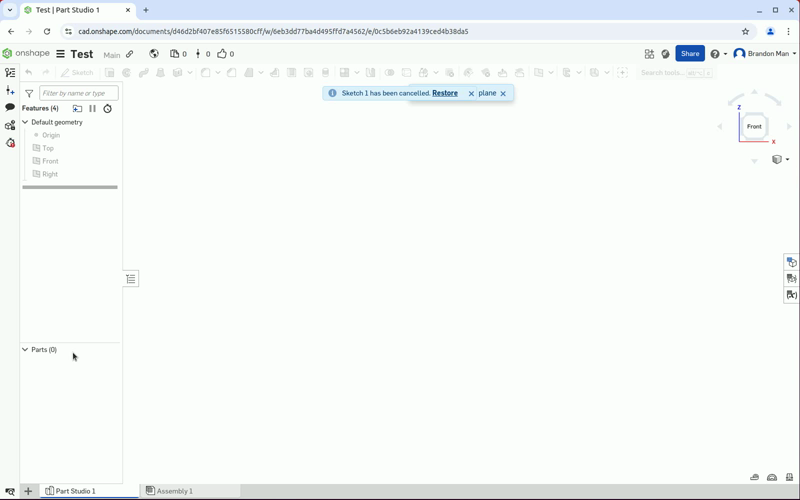
mouse_move(73, 163)
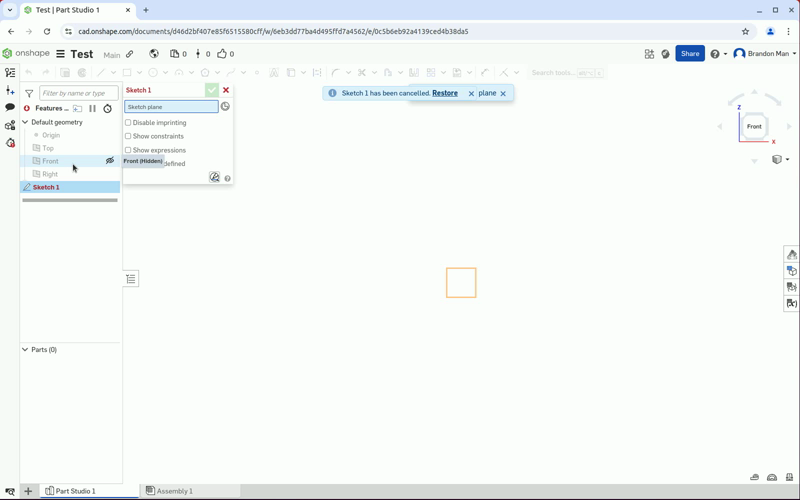
click(73, 163)
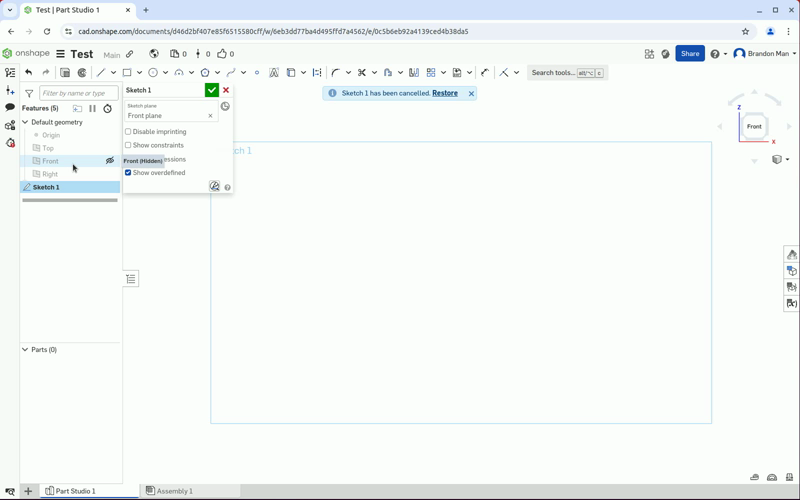
mouse_move(73, 352)
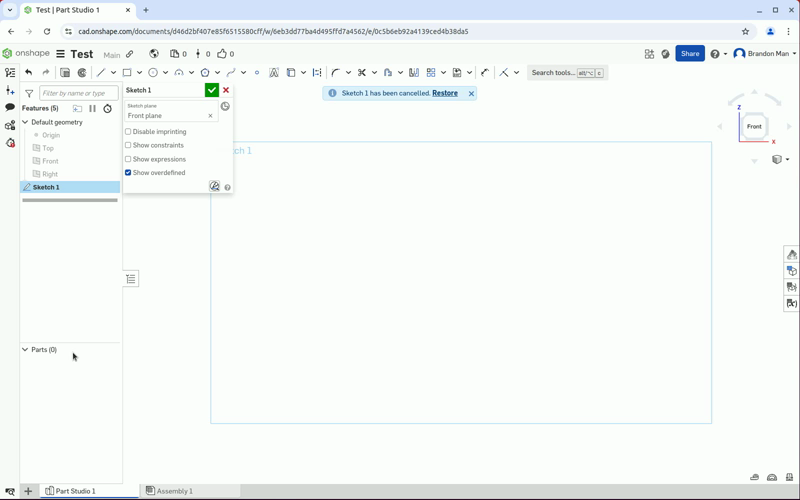
key(y)
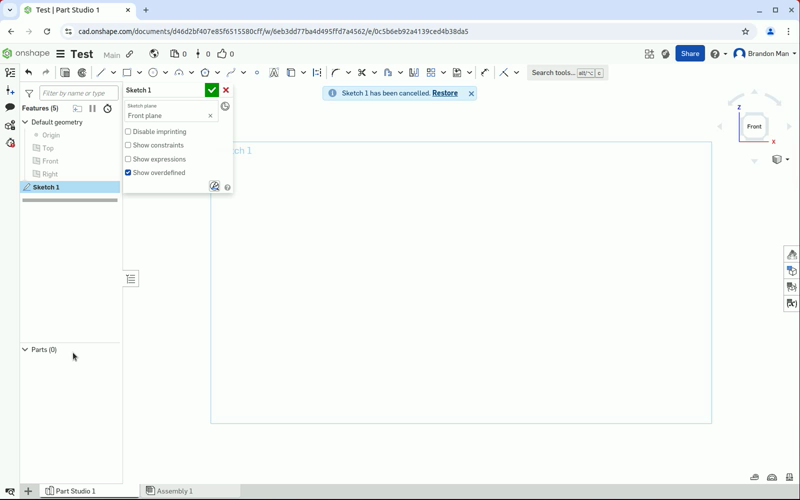
key(l)
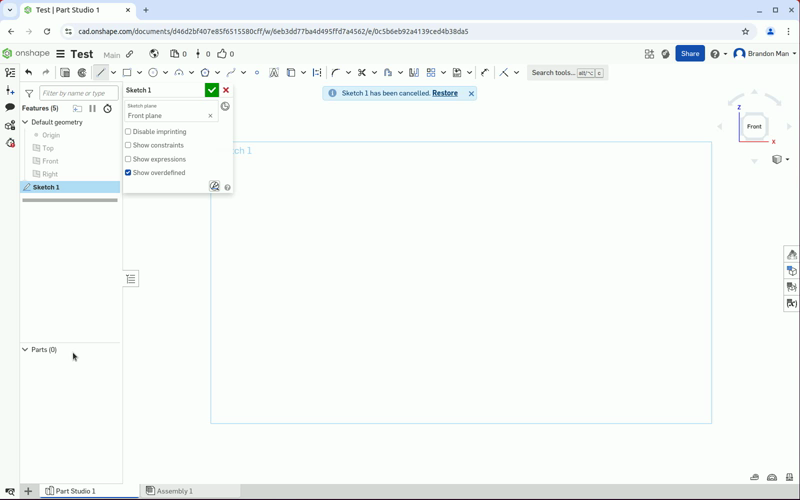
key_down(shift)
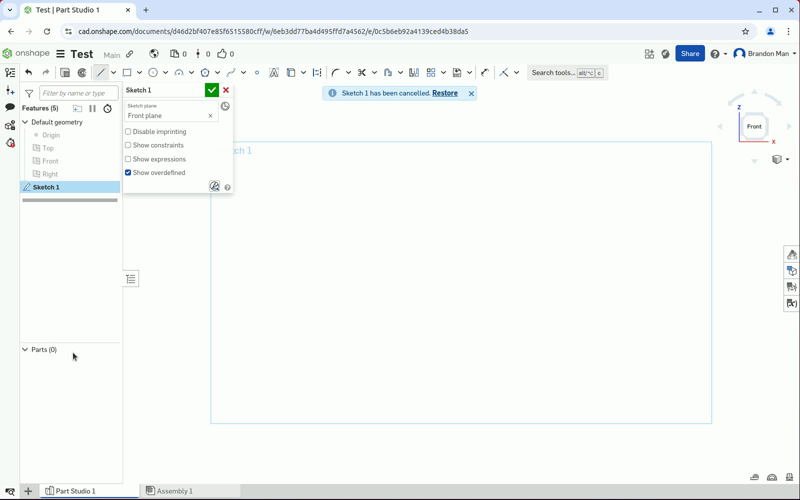
mouse_move(385, 357)
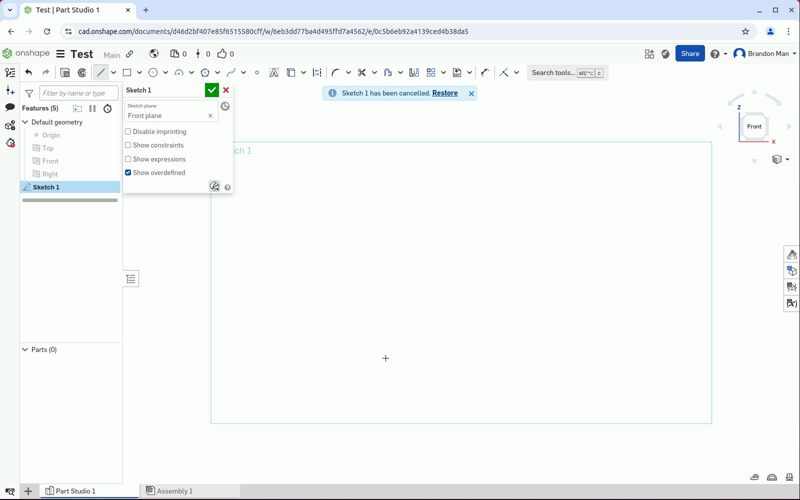
click(385, 357)
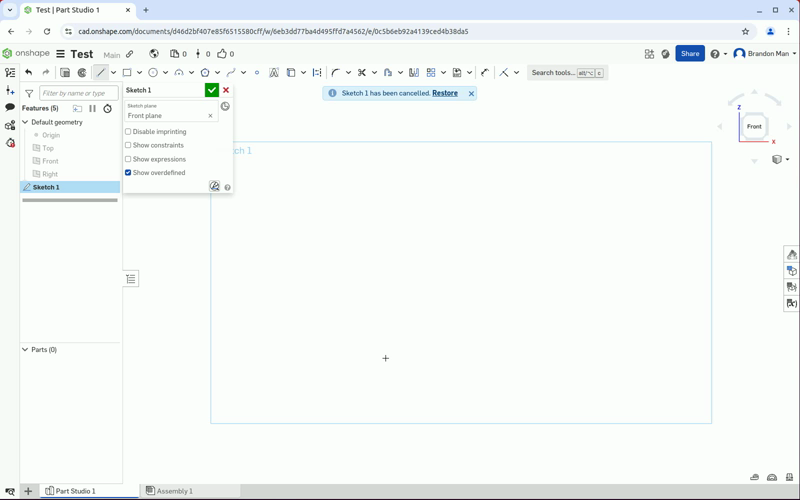
key_up(shift)
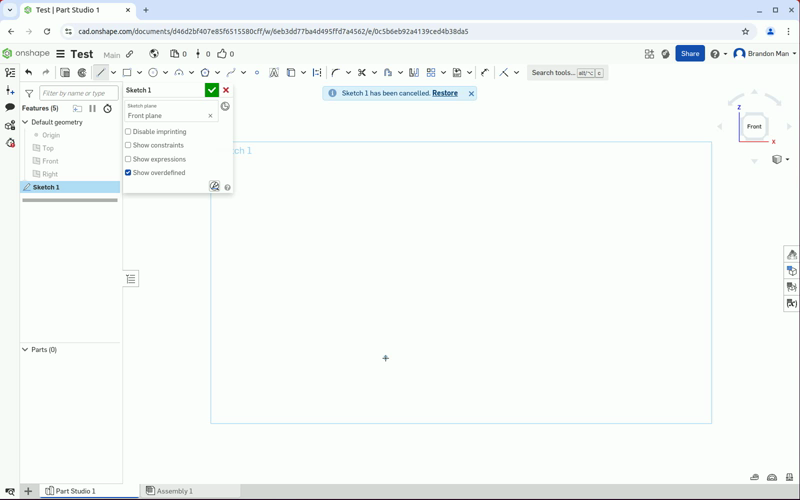
key_down(shift)
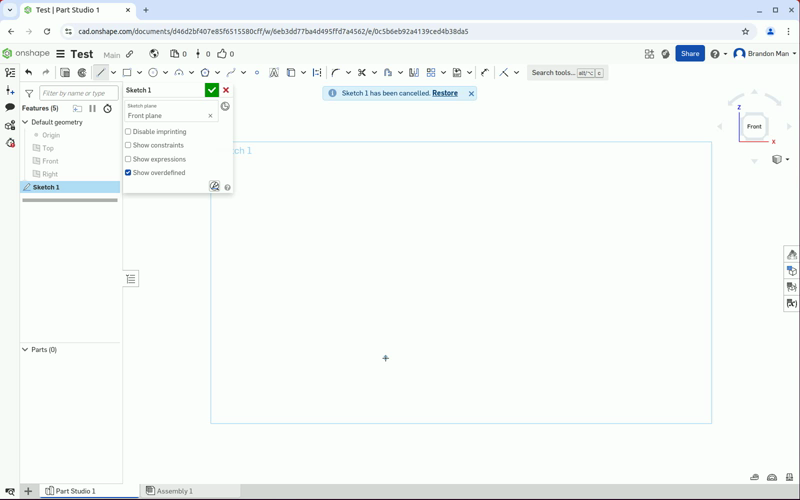
mouse_move(535, 357)
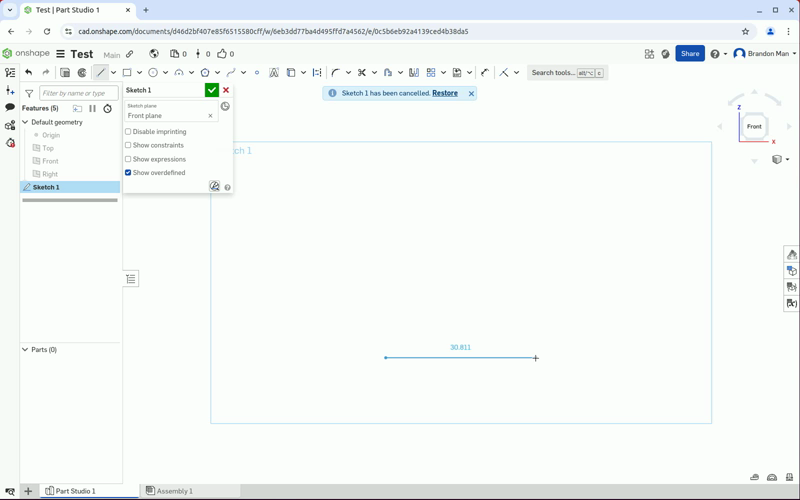
click(535, 357)
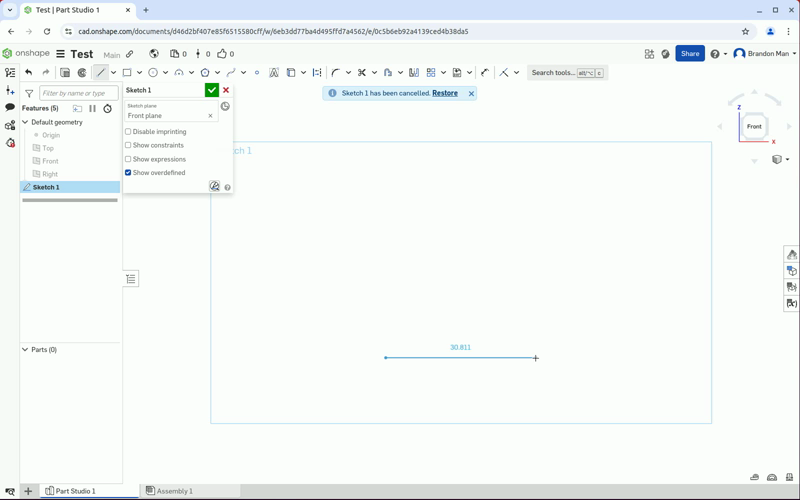
key_up(shift)
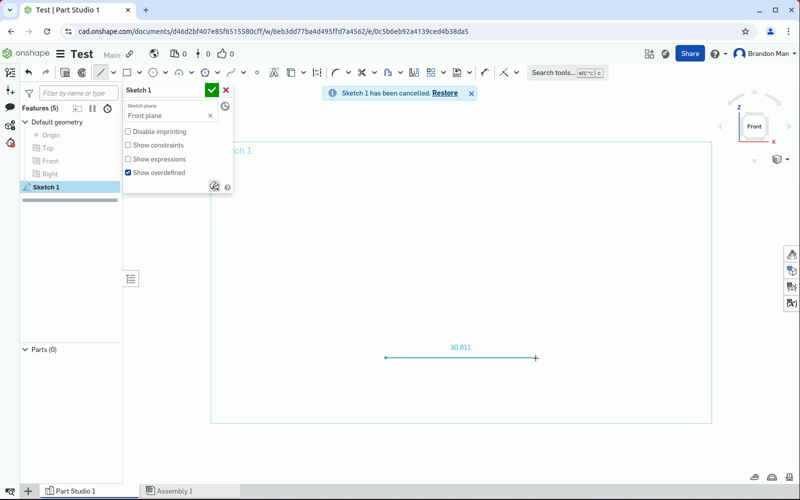
key_down(shift)
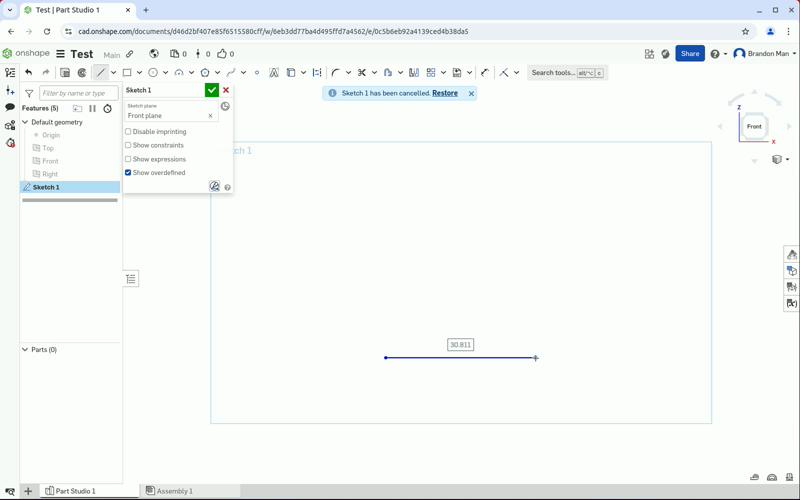
mouse_move(535, 208)
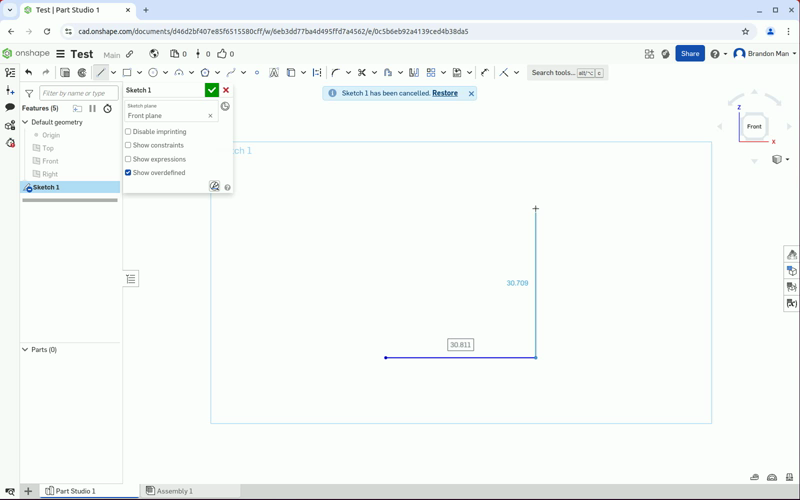
click(535, 208)
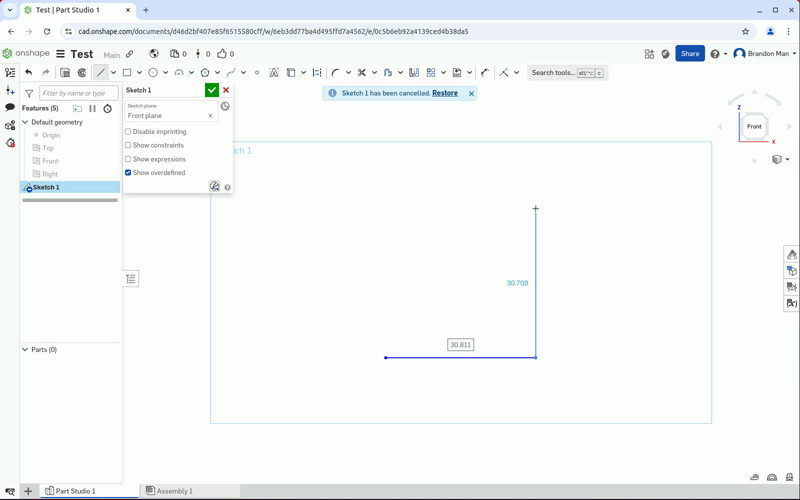
key_up(shift)
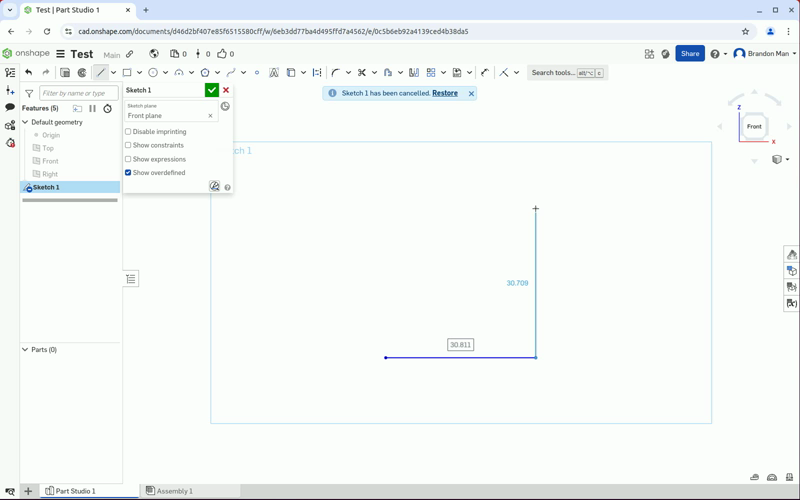
key_down(shift)
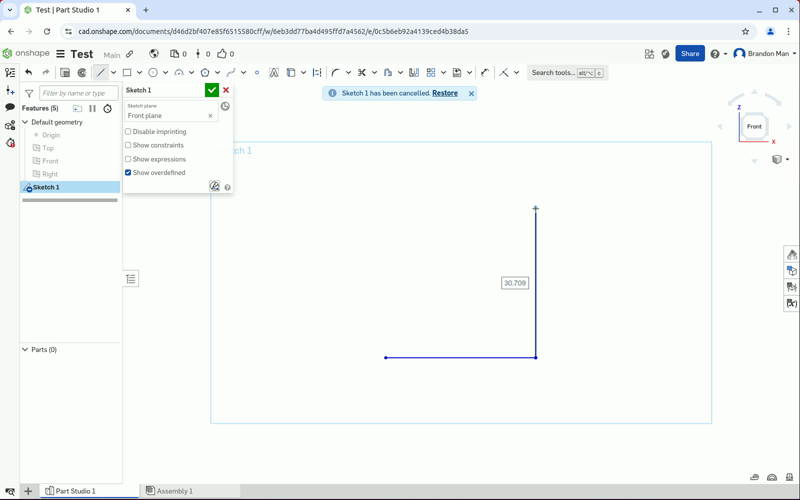
mouse_move(385, 208)
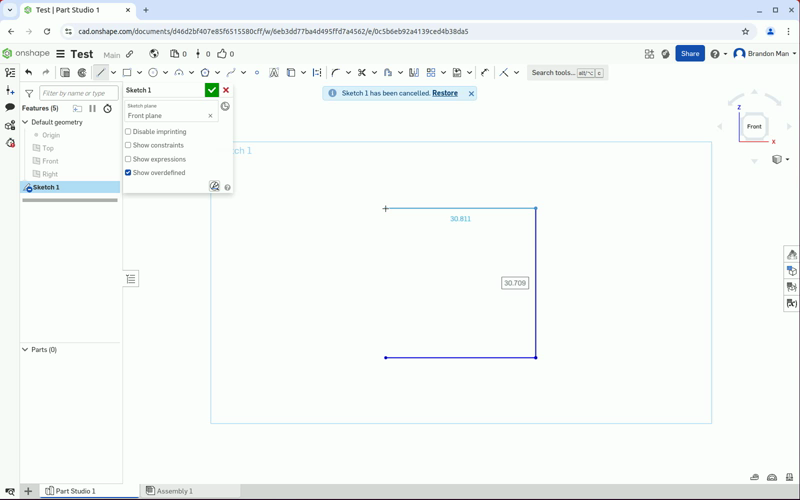
click(385, 208)
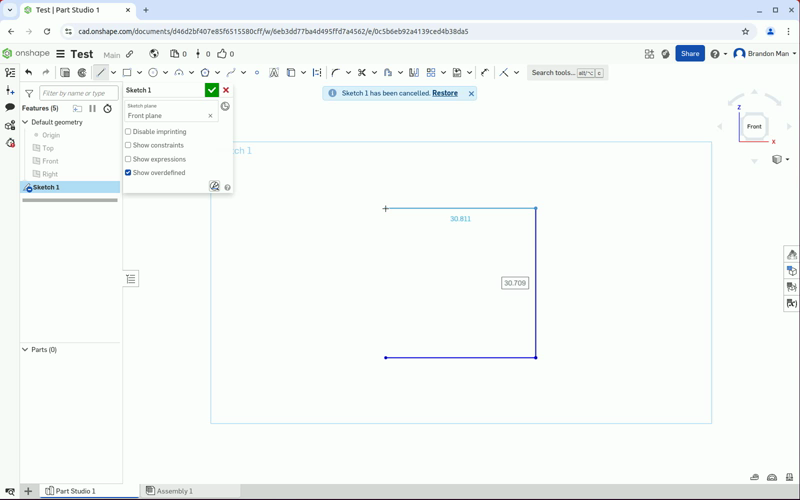
key_up(shift)
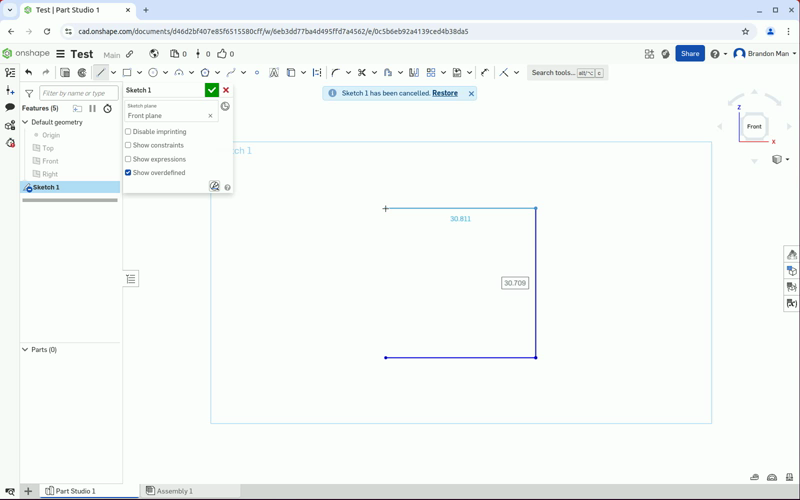
key_down(shift)
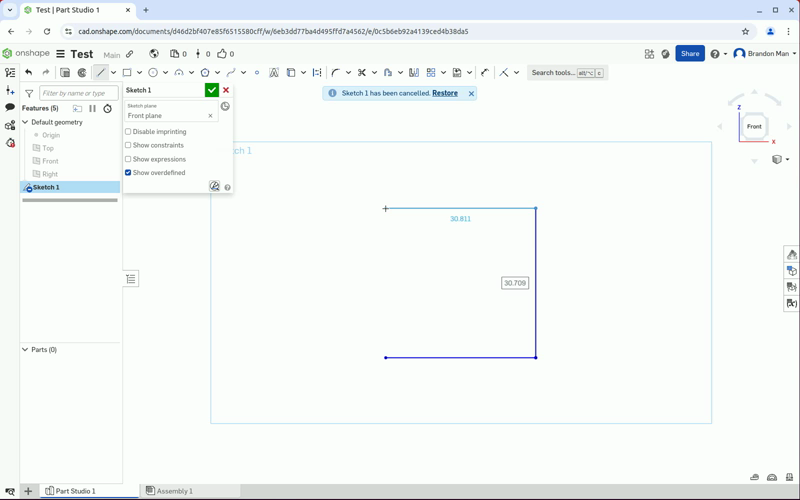
mouse_move(385, 357)
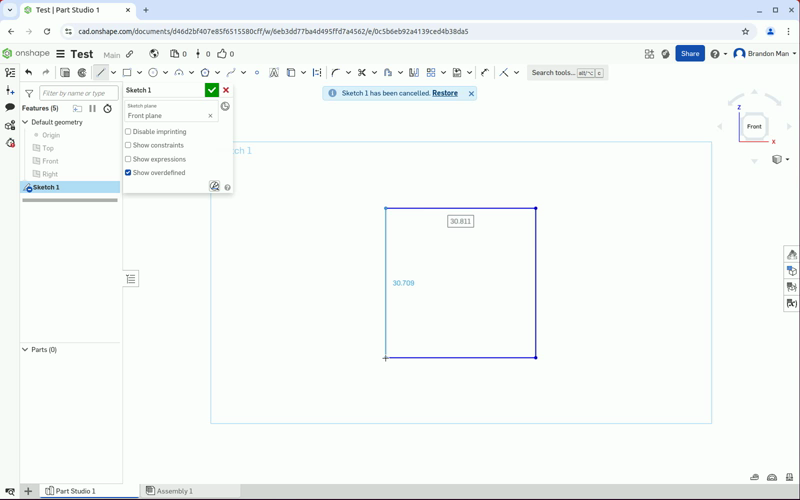
key_up(shift)
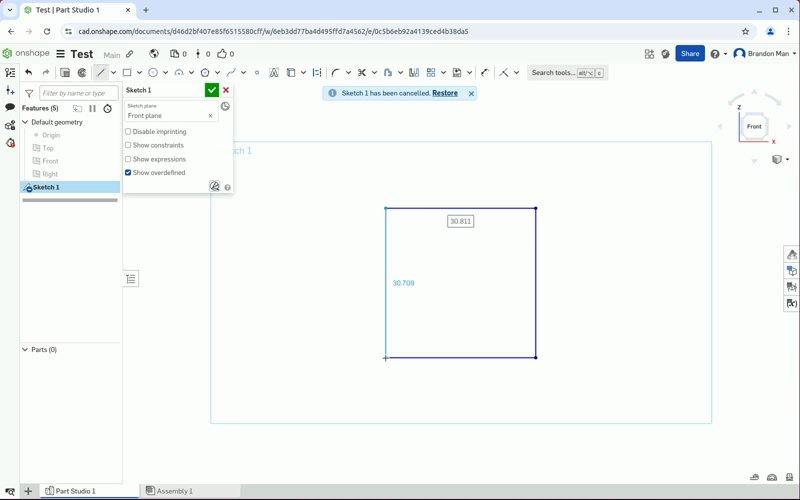
click(385, 357)
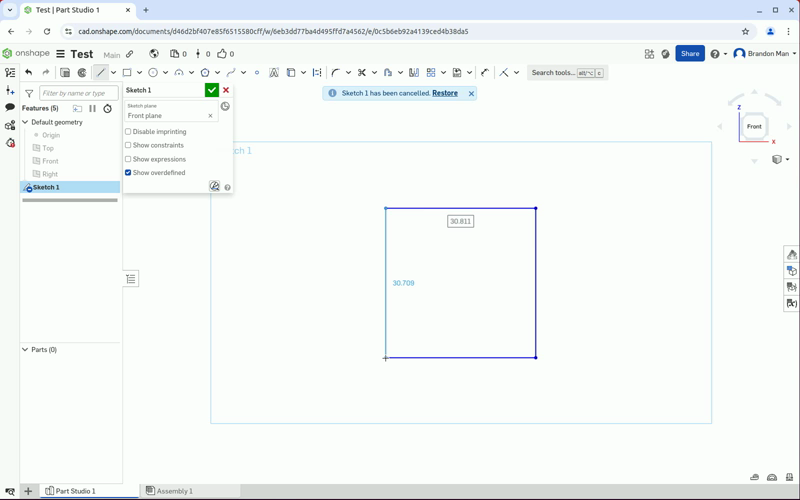
key(esc)
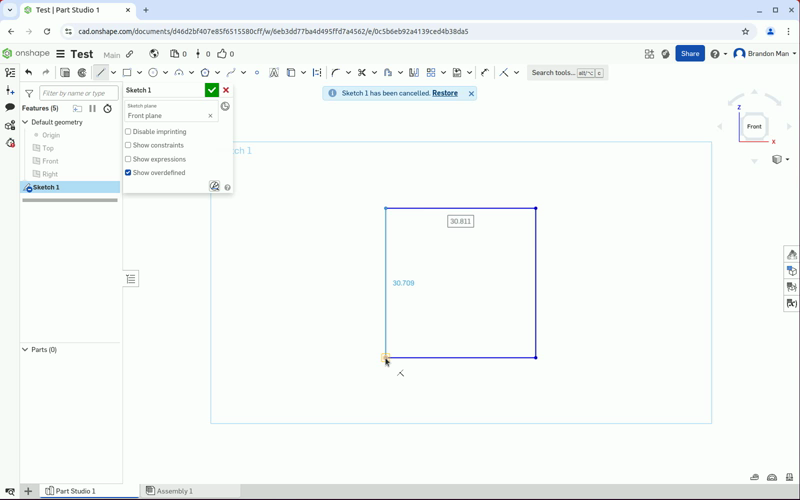
mouse_move(451, 232)
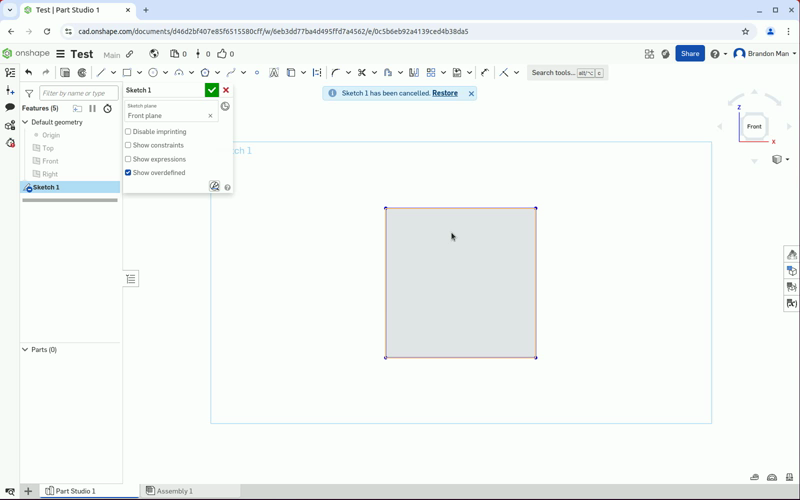
click(451, 232)
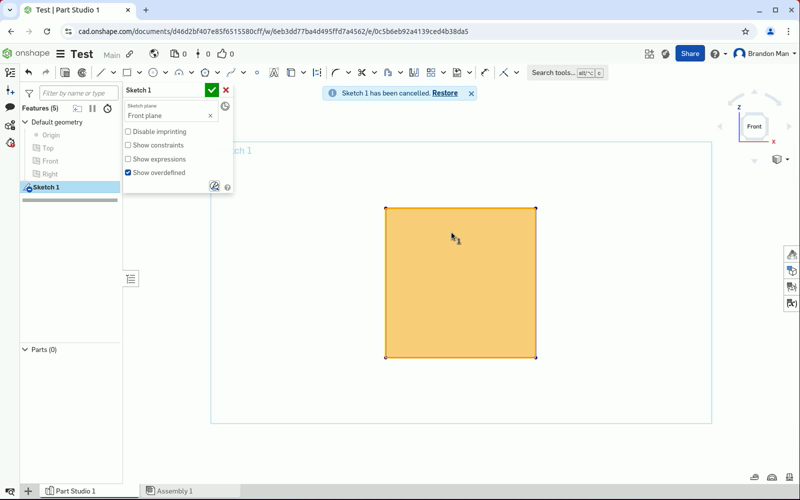
mouse_move(73, 352)
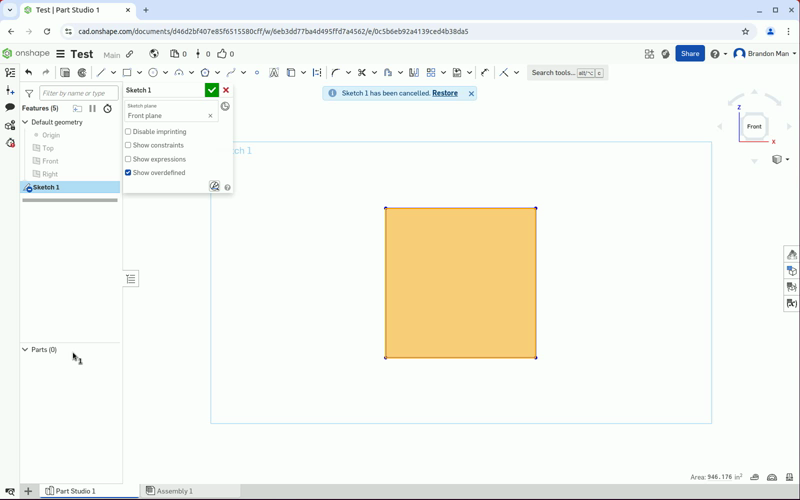
key(shift+y)
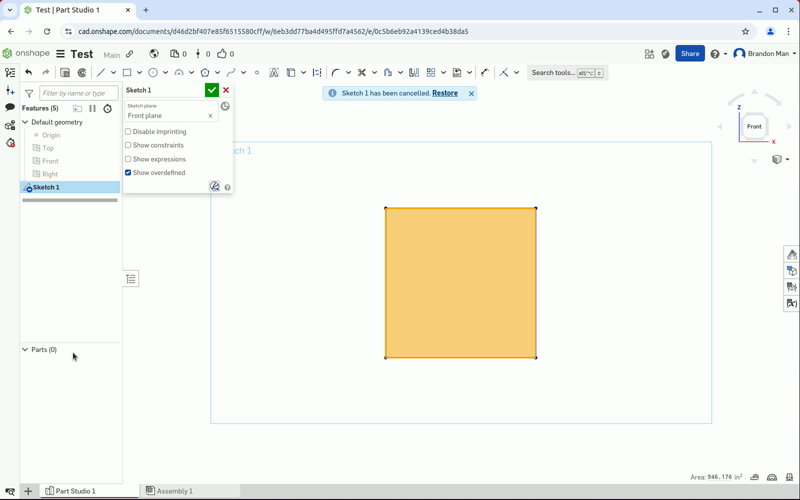
key(shift+e)
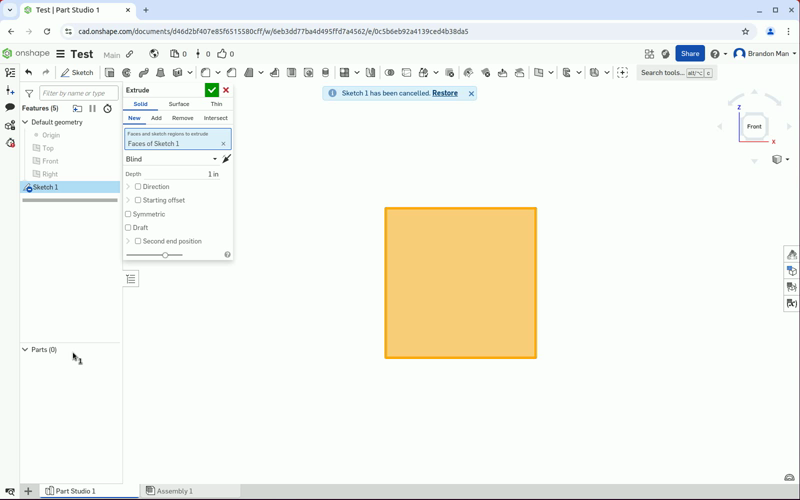
mouse_move(143, 106)
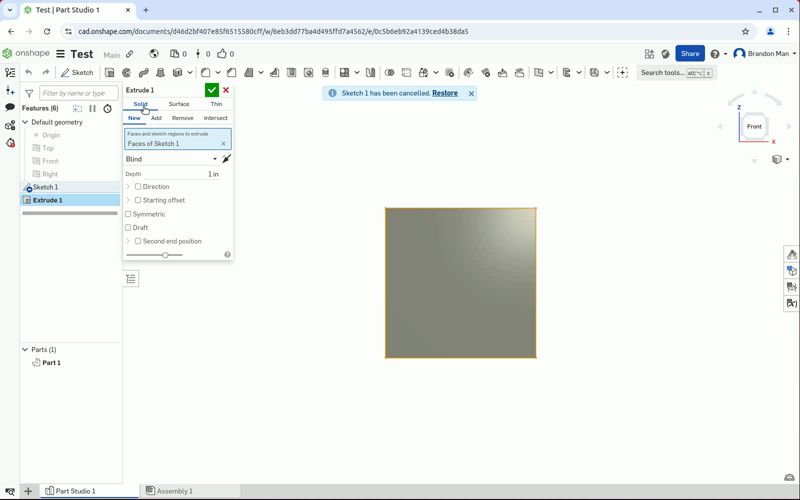
click(143, 106)
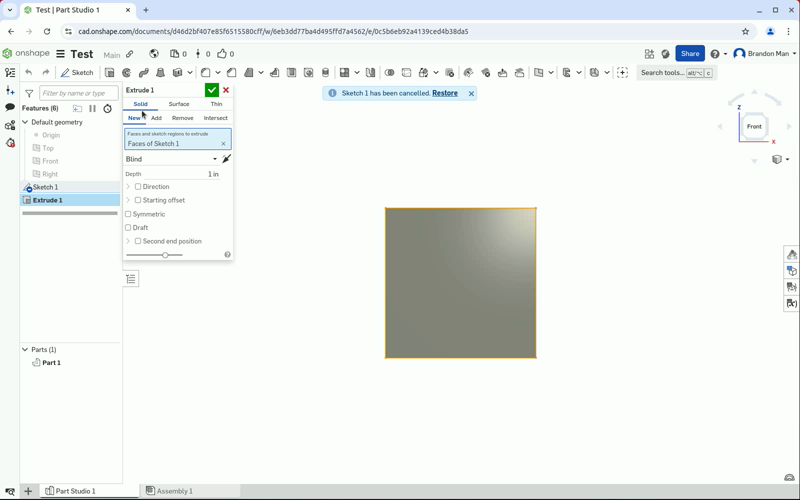
mouse_move(137, 120)
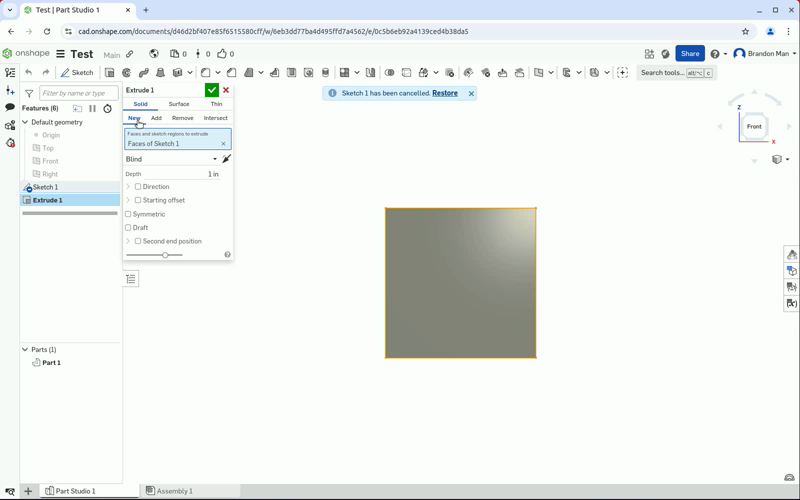
click(137, 120)
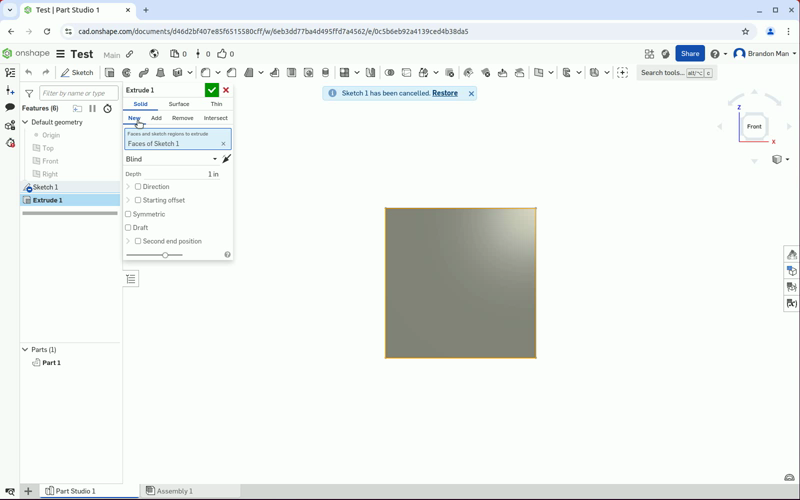
key(tab, 4)
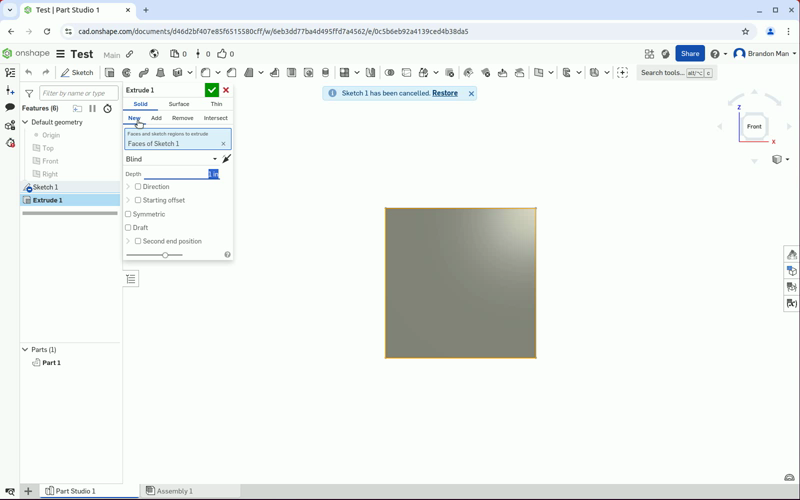
text(15.405)
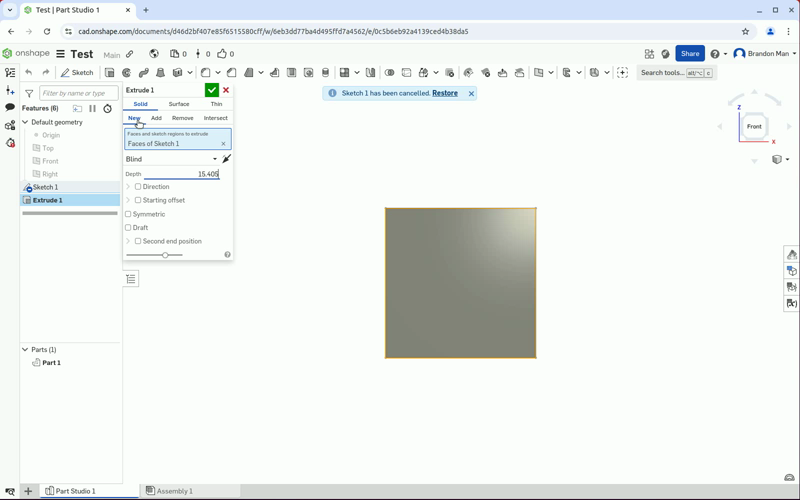
key(enter)
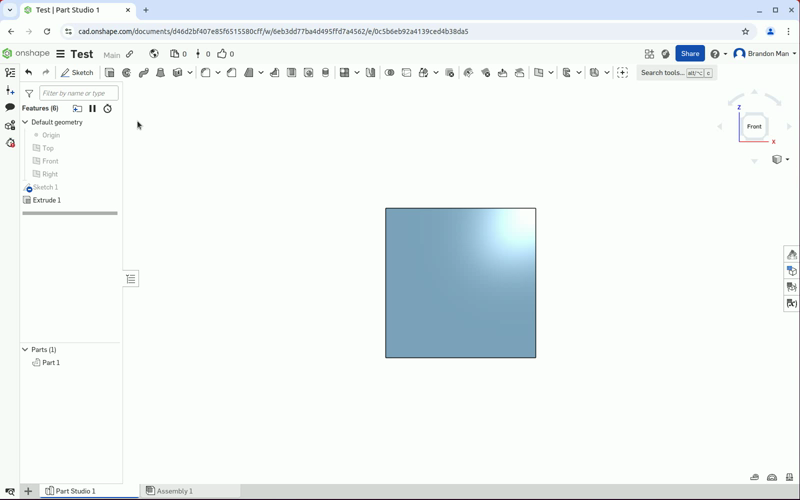
key(shift+h)
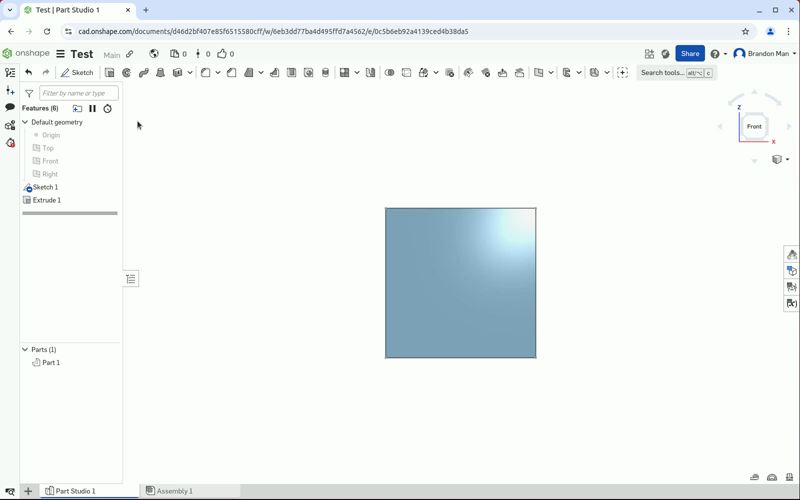
key(shift+h)
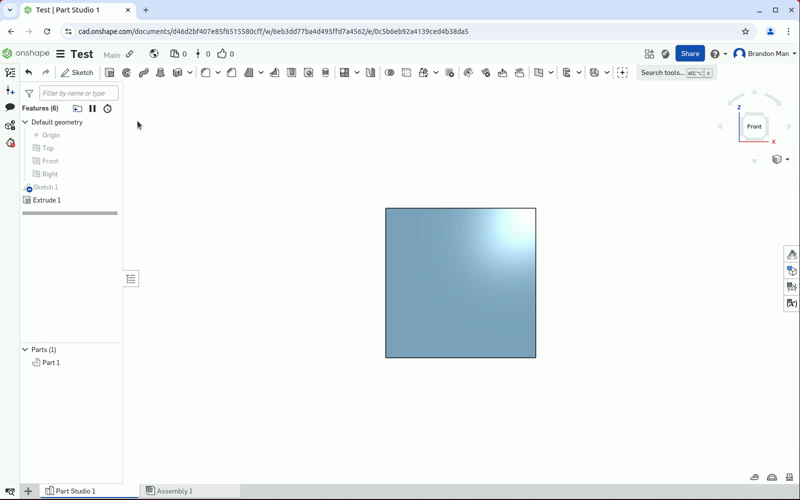
mouse_move(73, 189)
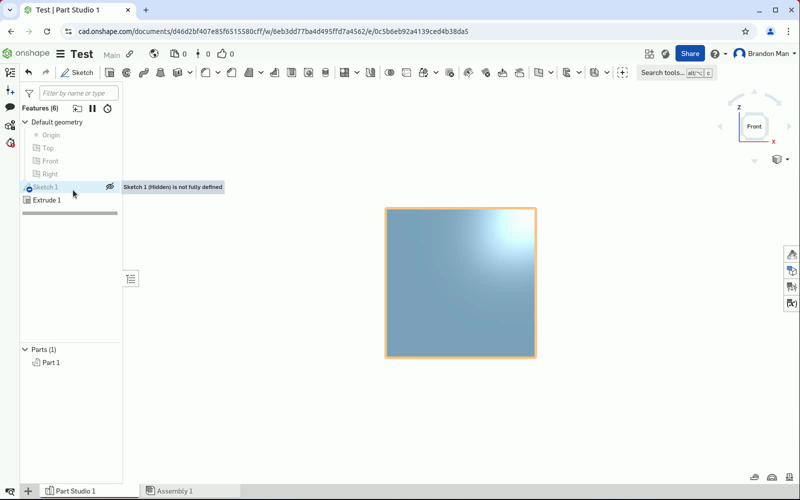
click(73, 189)
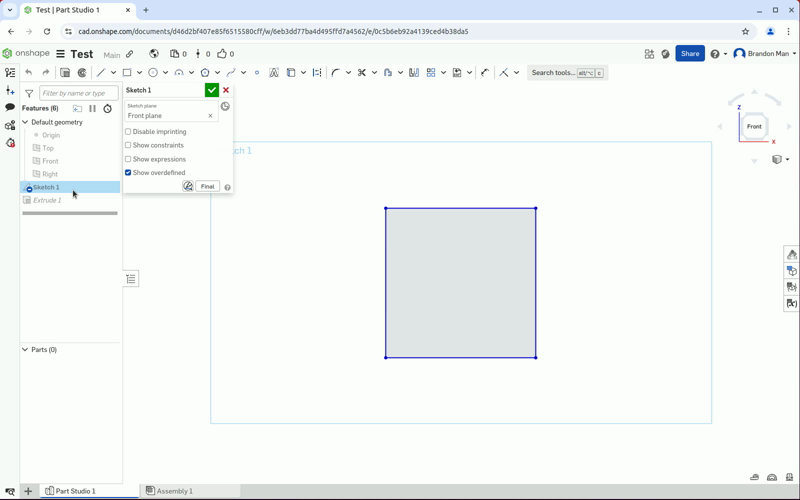
mouse_move(229, 92)
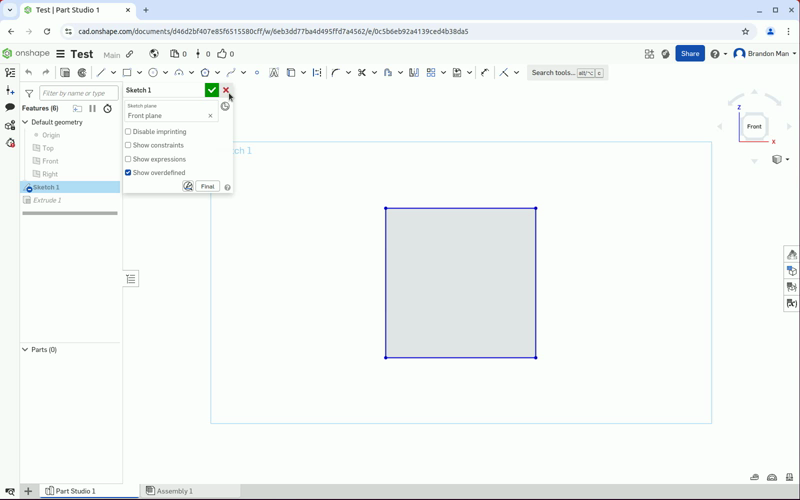
click(229, 92)
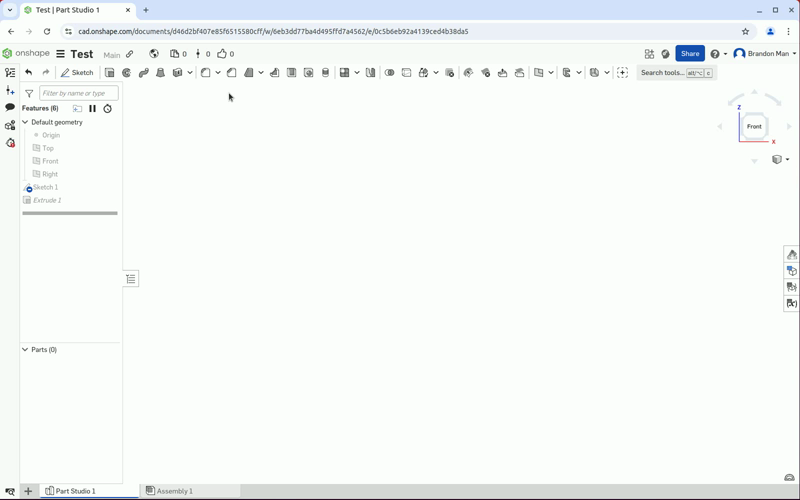
mouse_move(541, 75)
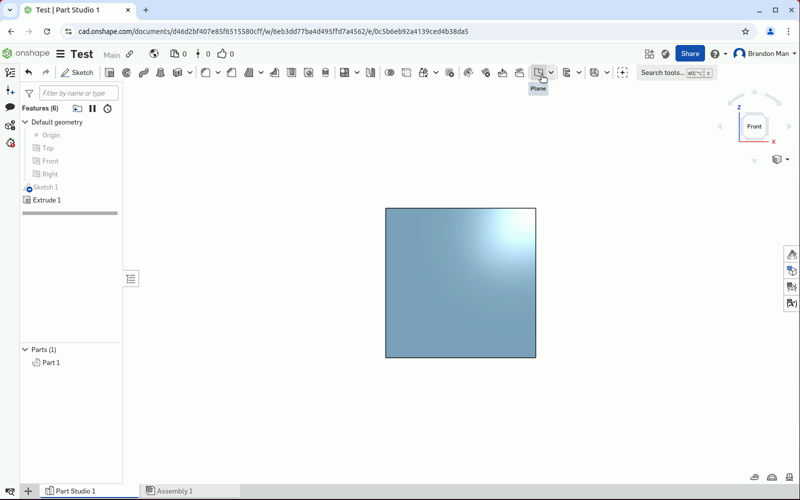
click(541, 75)
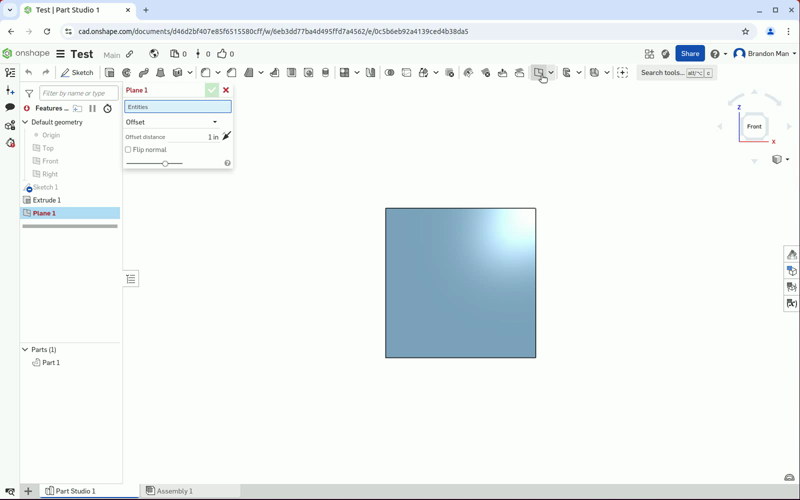
mouse_move(73, 163)
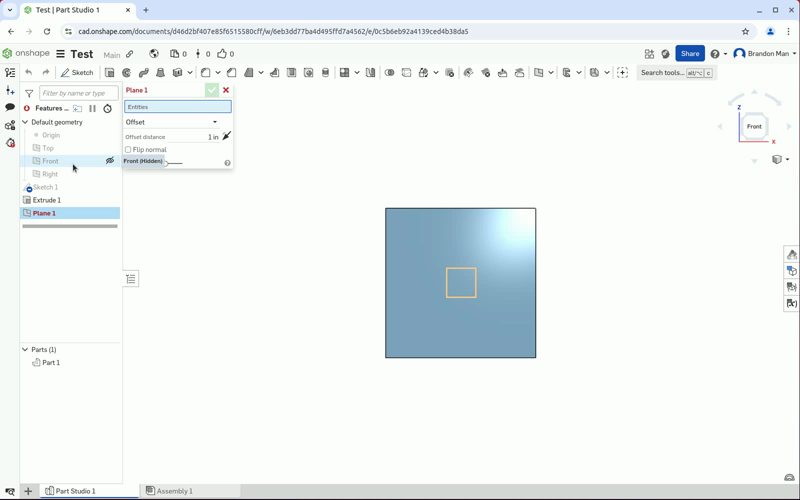
click(73, 163)
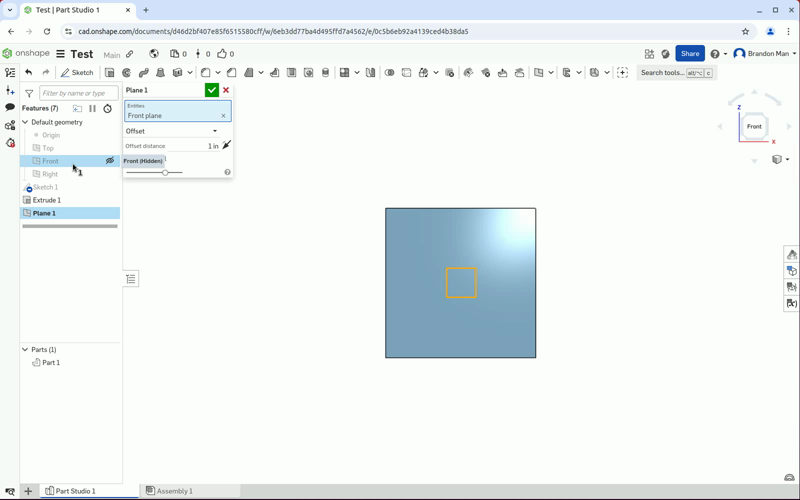
key(tab, 2)
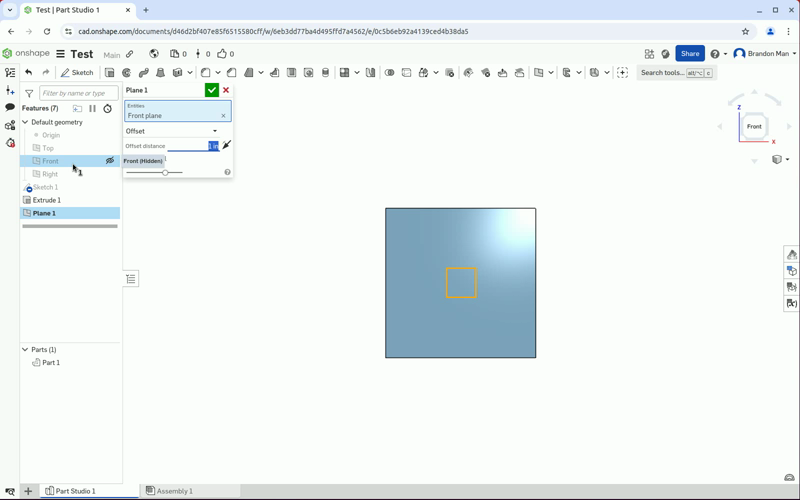
text(15.405)
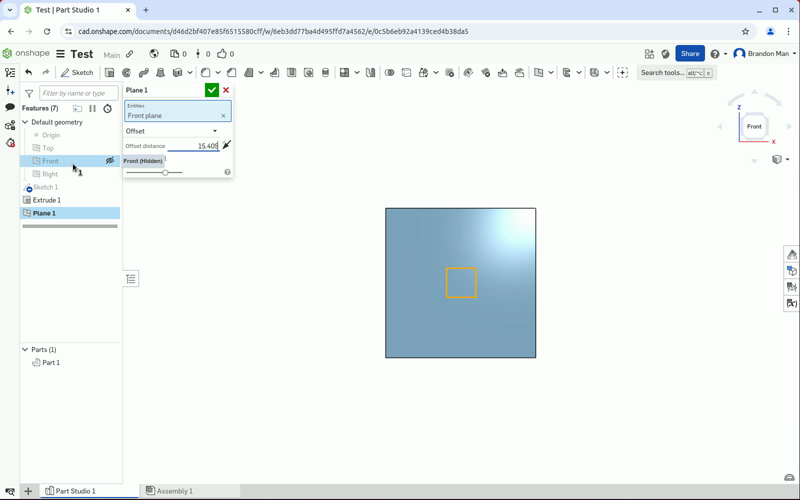
key(enter, 2)
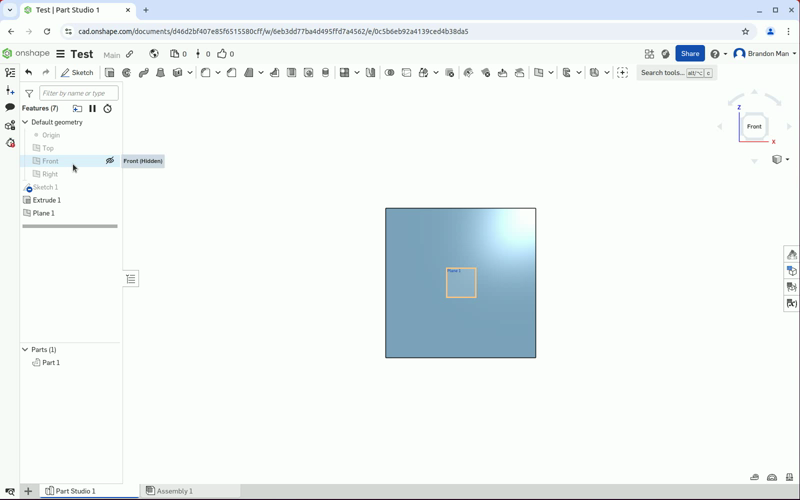
key(shift+s)
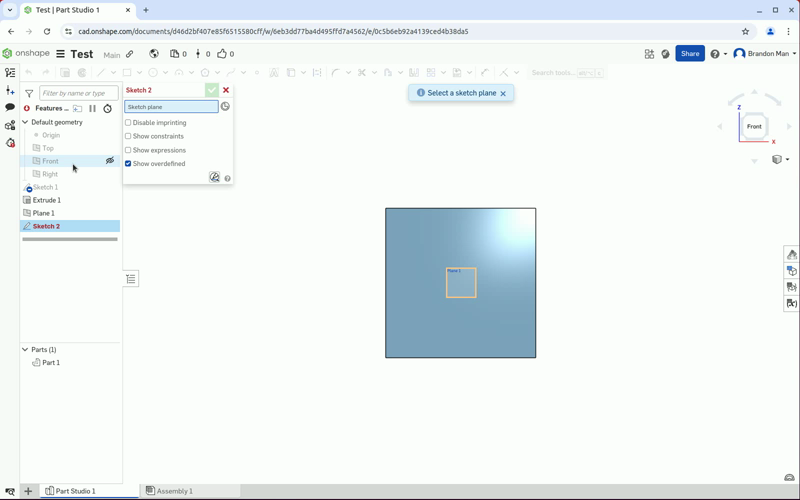
mouse_move(73, 215)
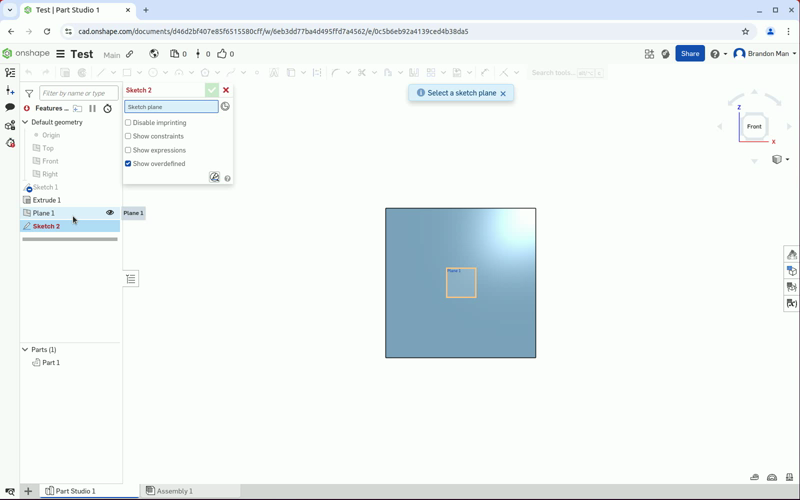
click(73, 215)
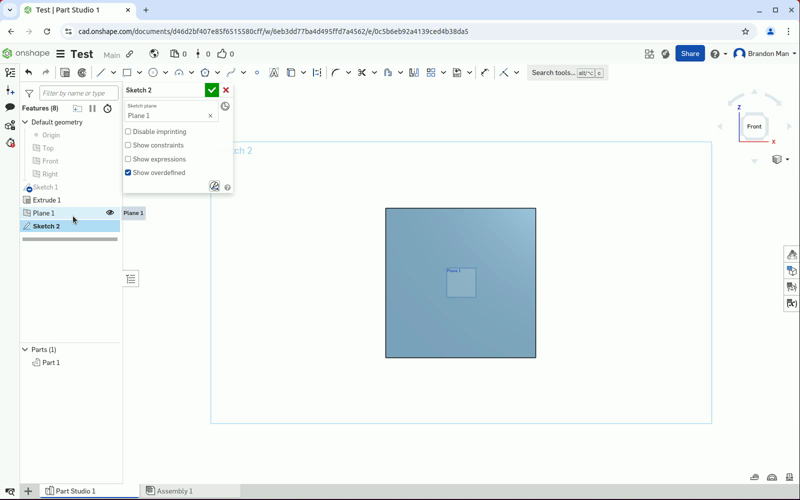
mouse_move(73, 352)
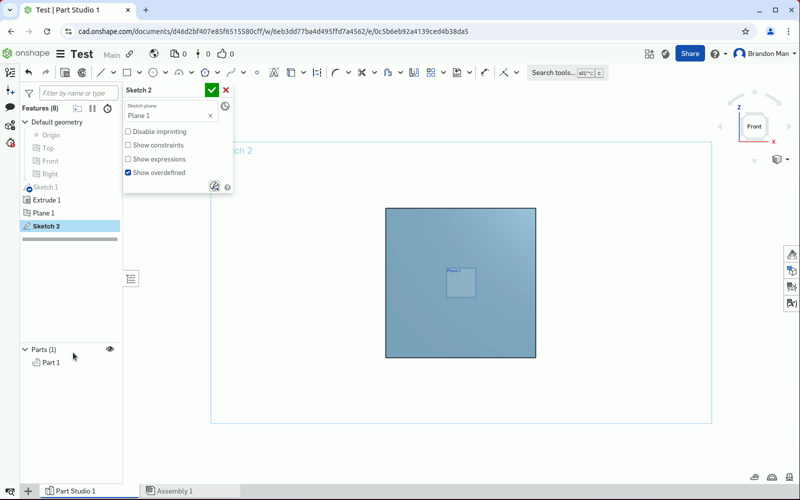
key(y)
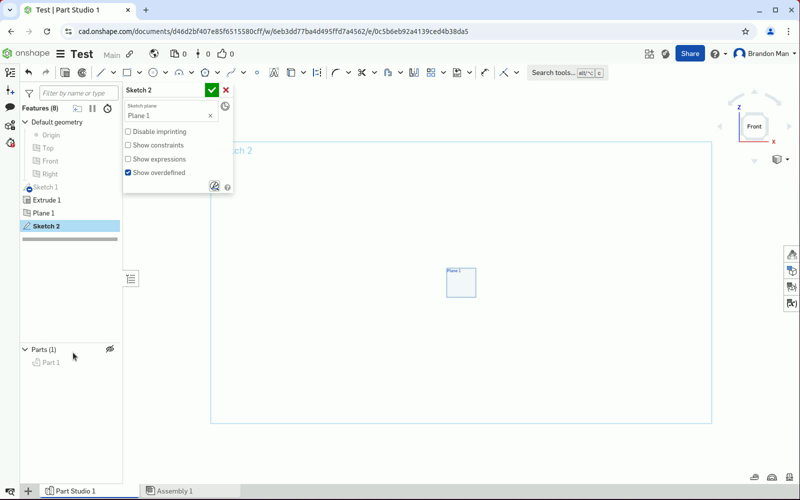
key(c)
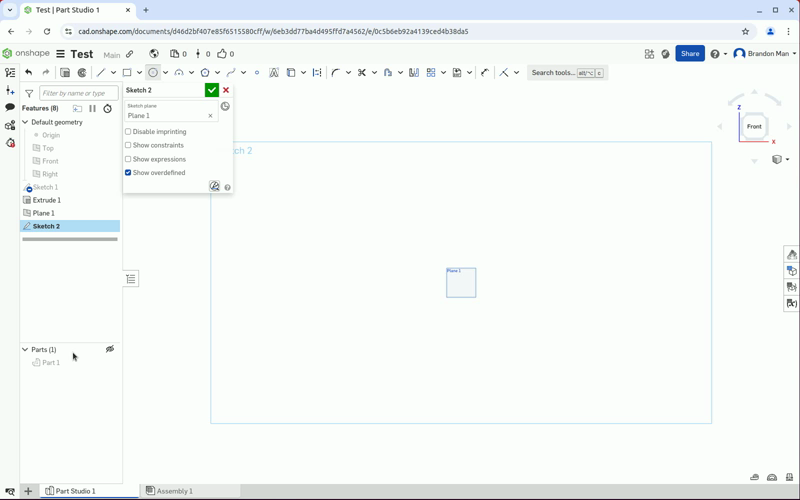
key_down(shift)
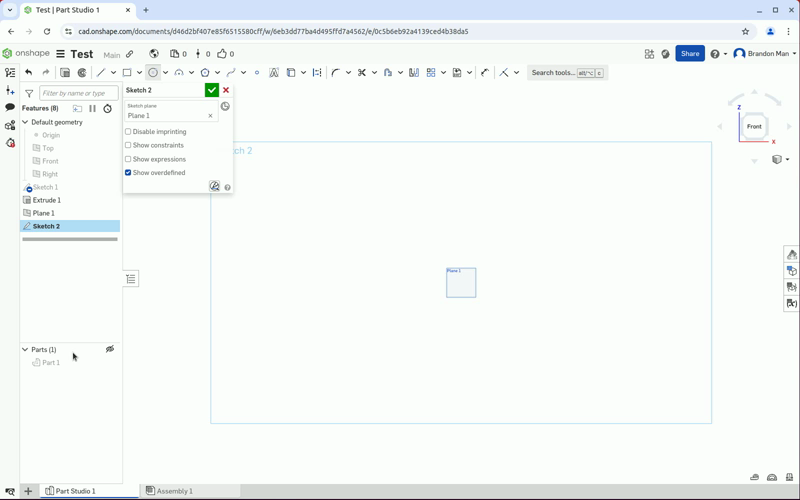
mouse_move(461, 282)
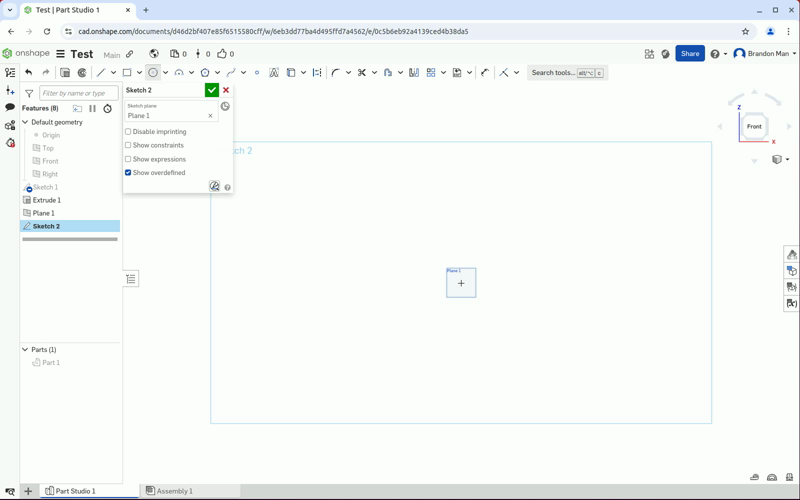
click(461, 282)
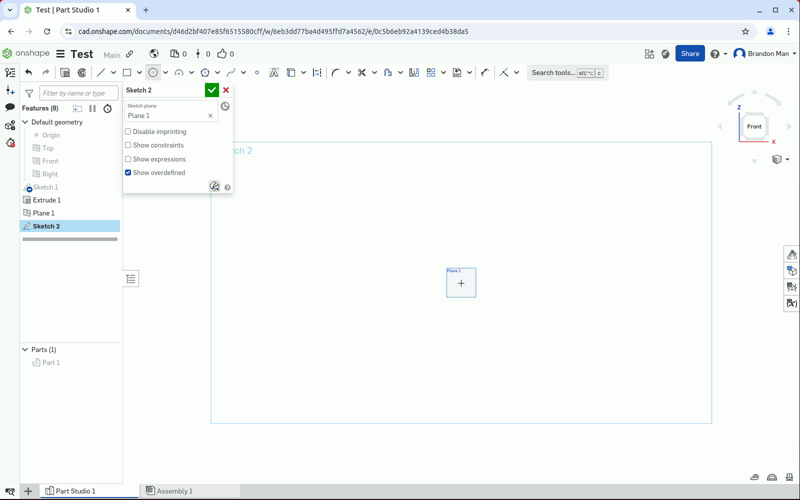
key_up(shift)
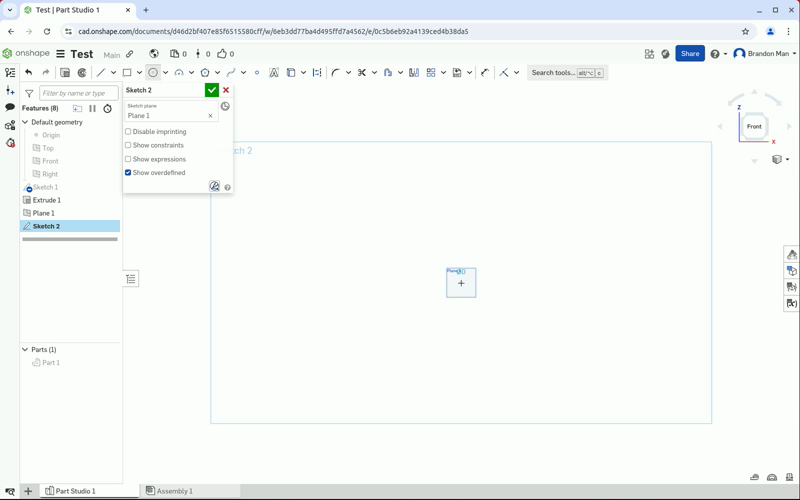
mouse_move(499, 282)
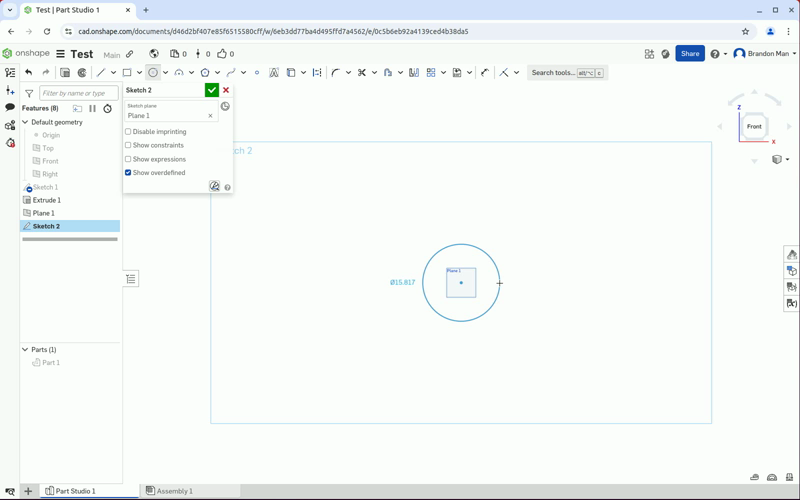
click(499, 282)
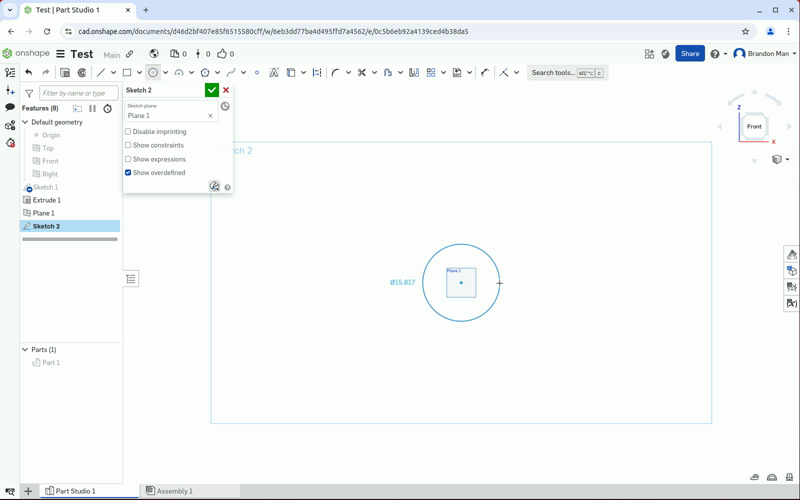
key(esc)
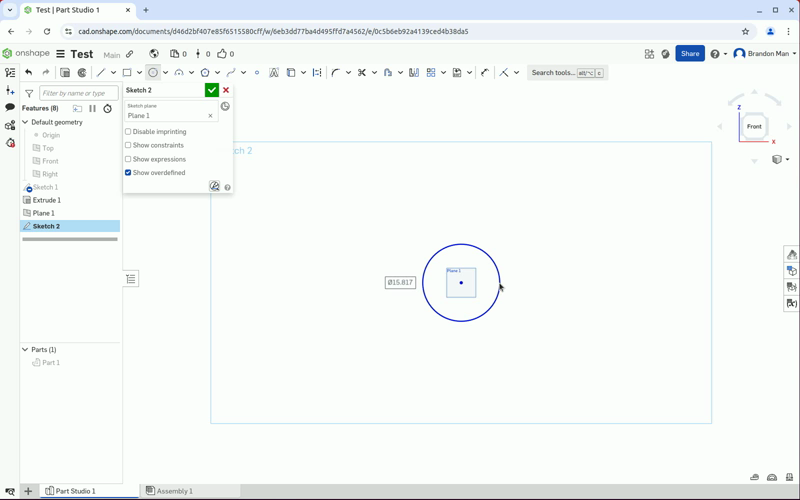
mouse_move(471, 300)
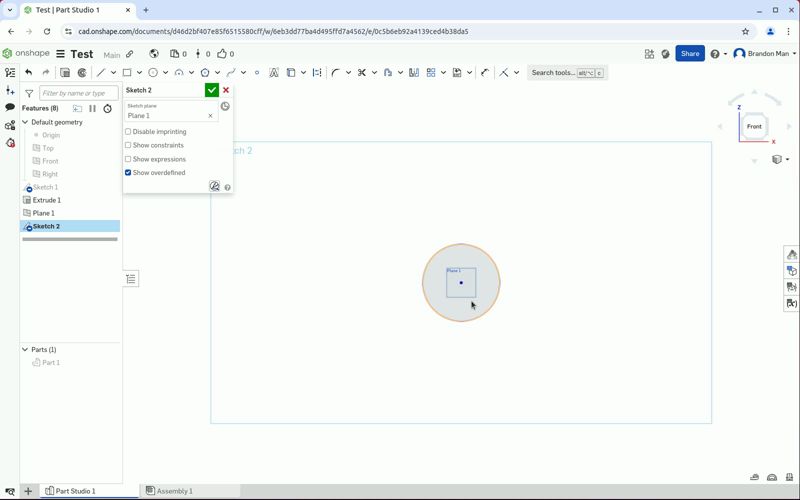
click(471, 300)
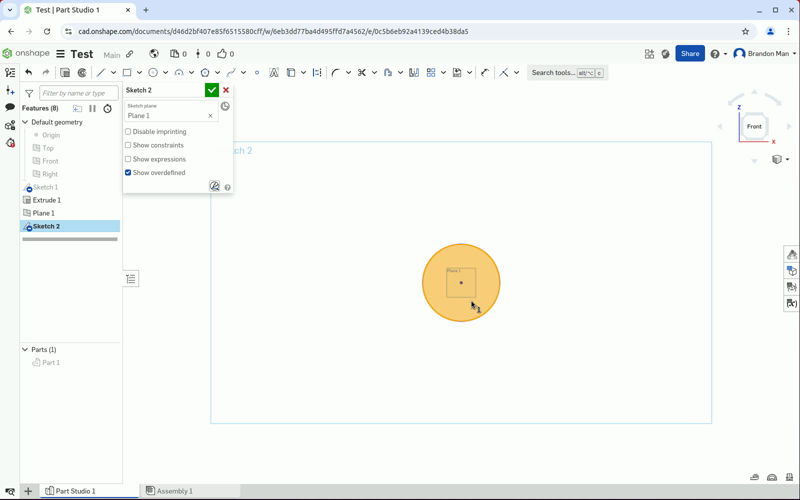
mouse_move(73, 352)
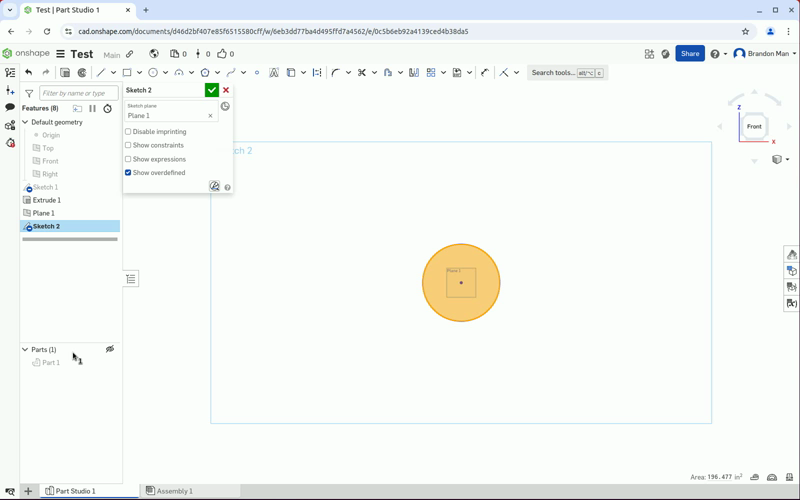
key(shift+y)
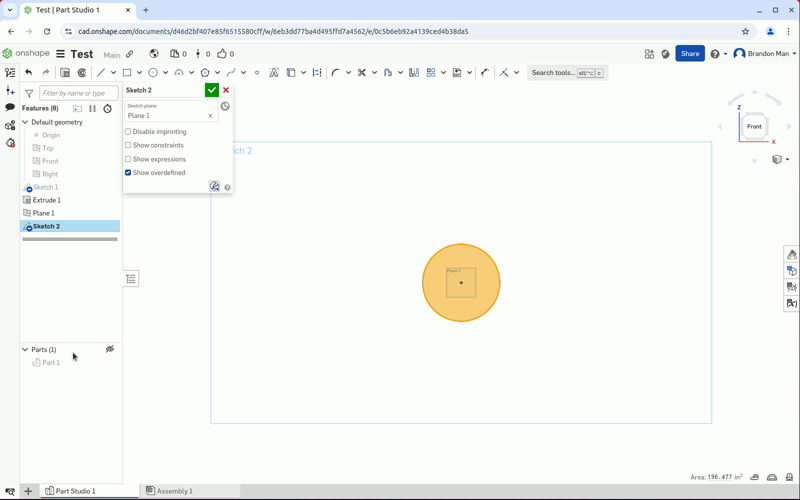
key(shift+e)
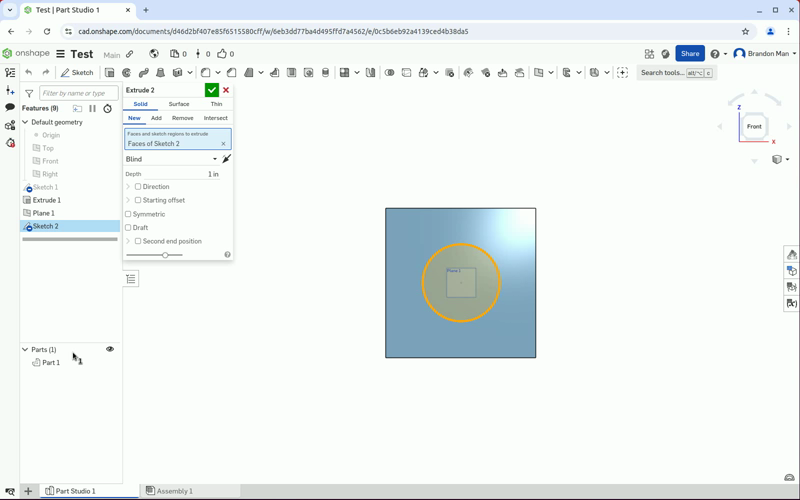
mouse_move(143, 106)
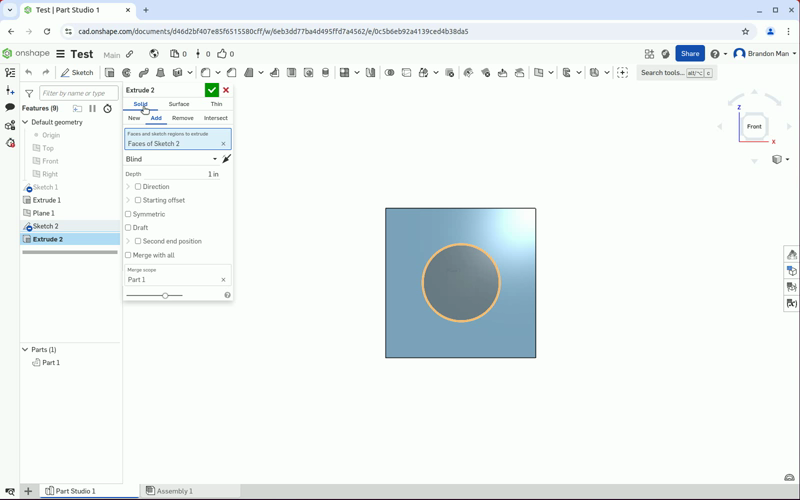
click(143, 106)
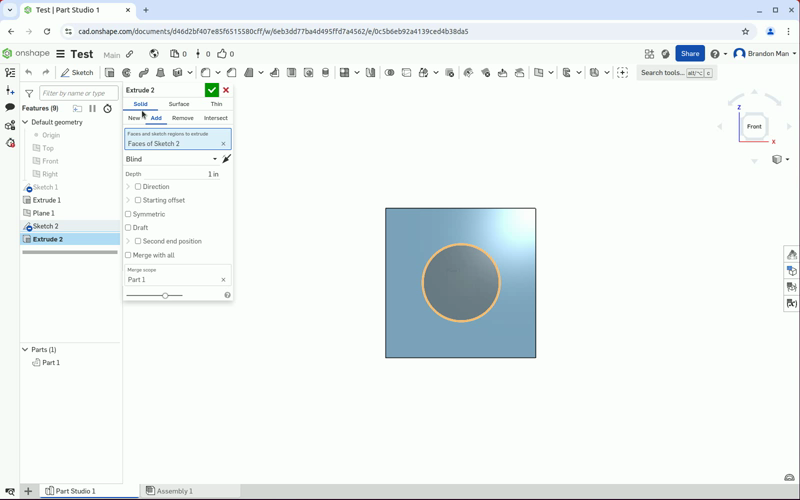
mouse_move(137, 120)
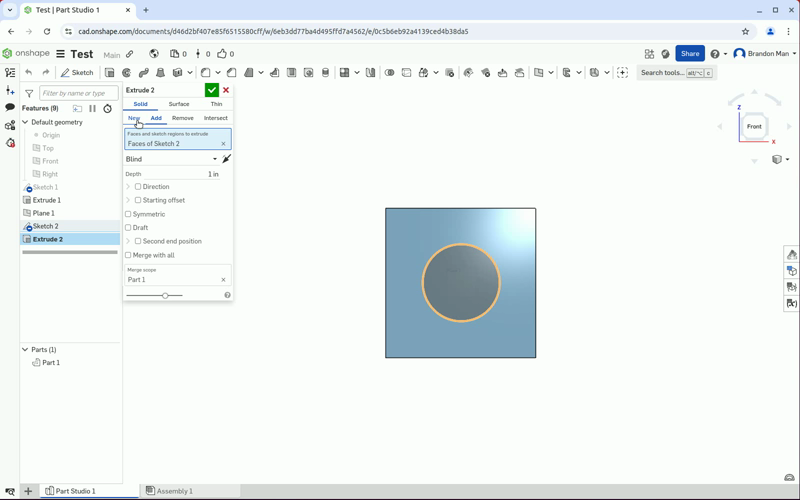
click(137, 120)
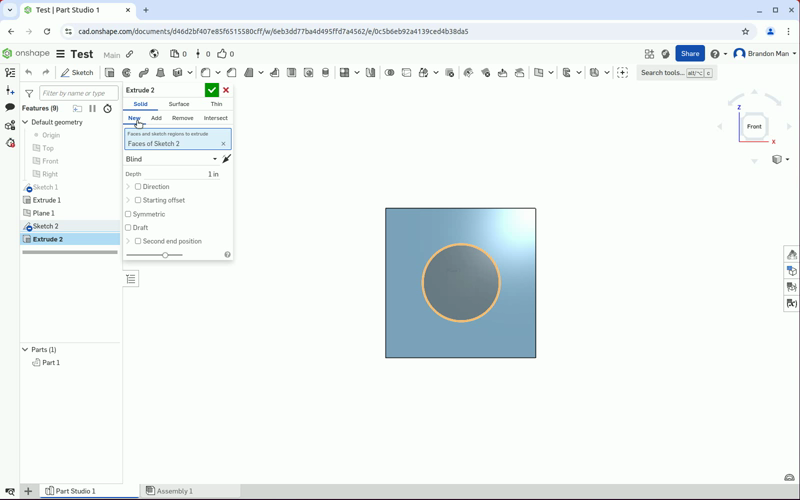
key(tab, 4)
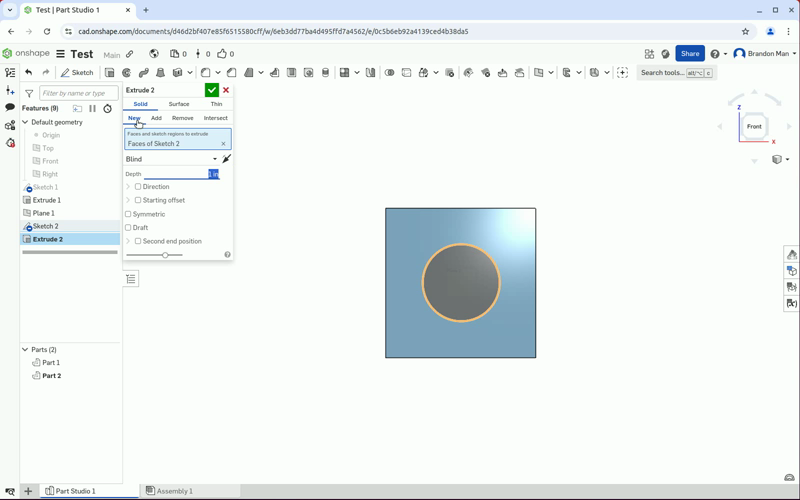
text(7.703)
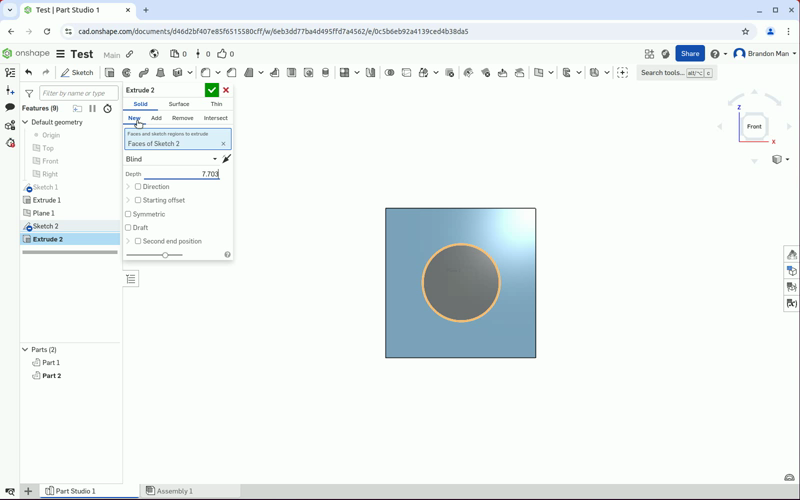
key(enter)
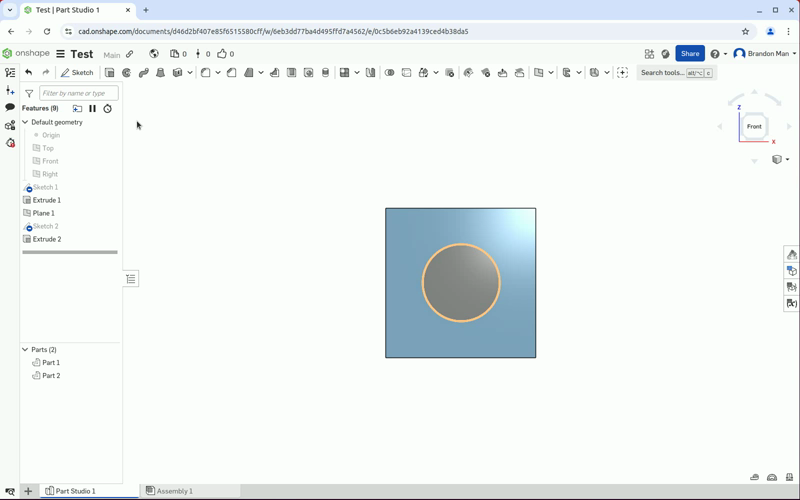
key(shift+h)
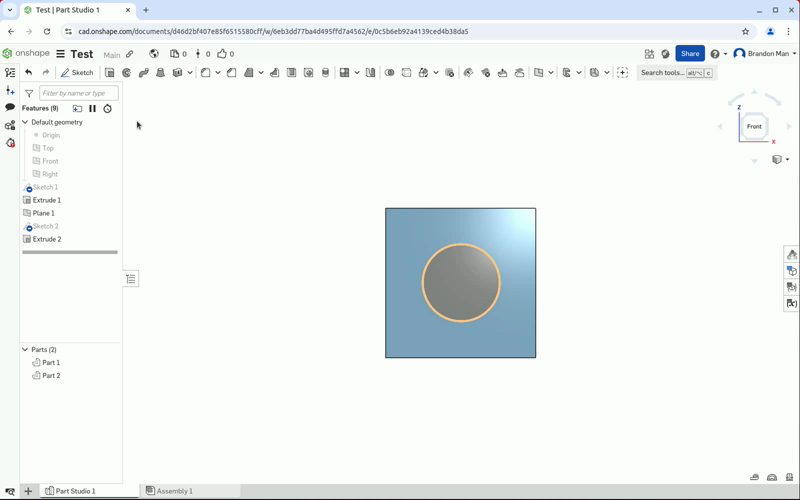
key(shift+h)
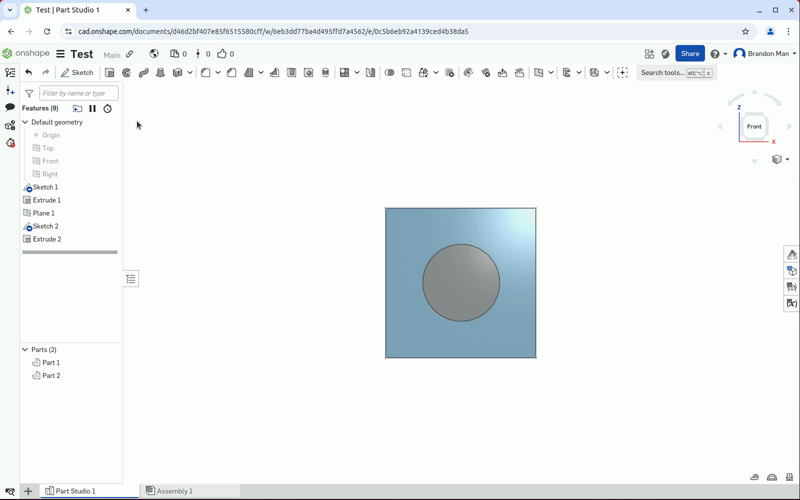
key(shift+7)
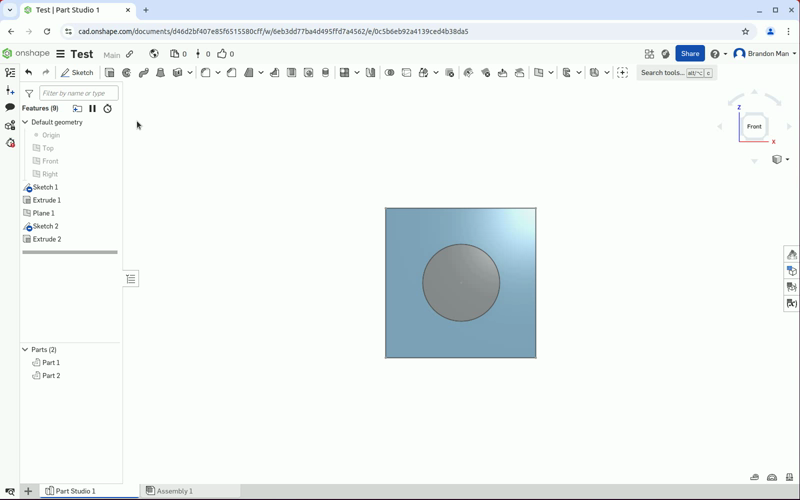
key(left, 2)
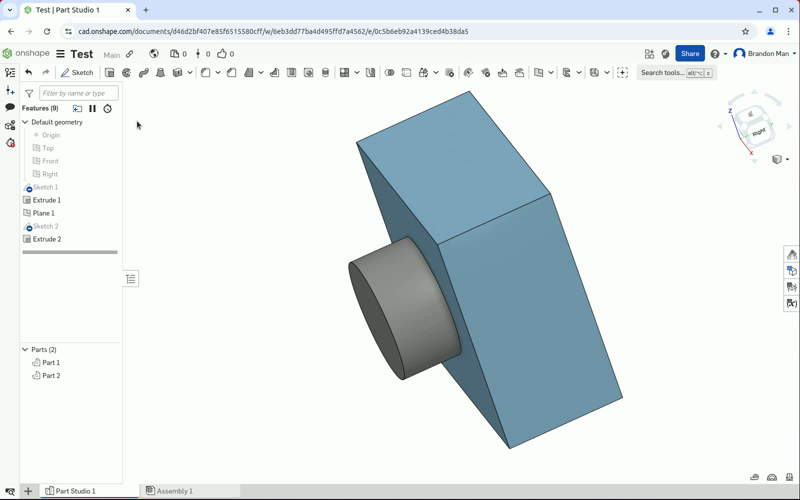
key(down, 2)
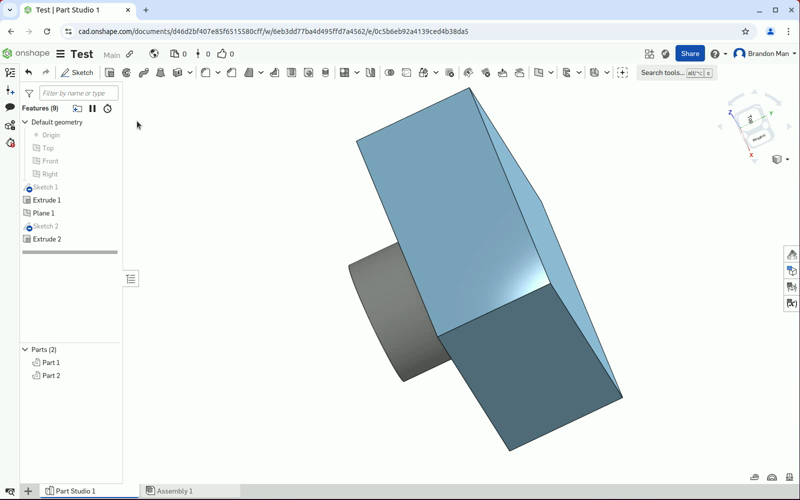
key(up, 2)
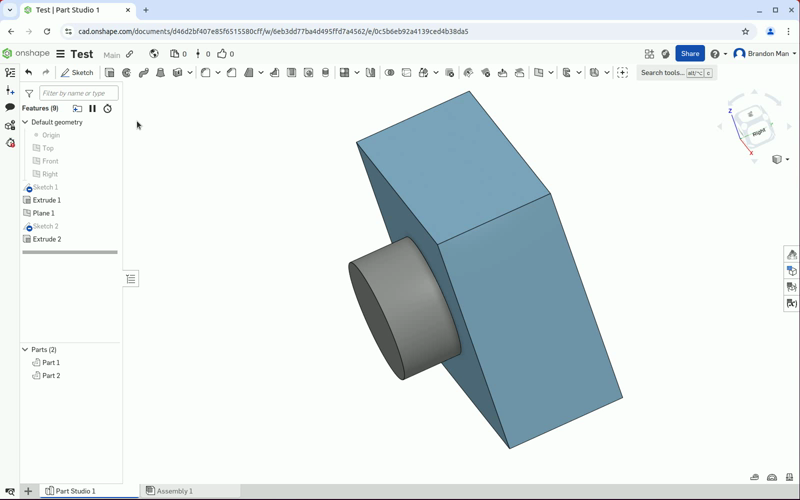
key(right, 2)
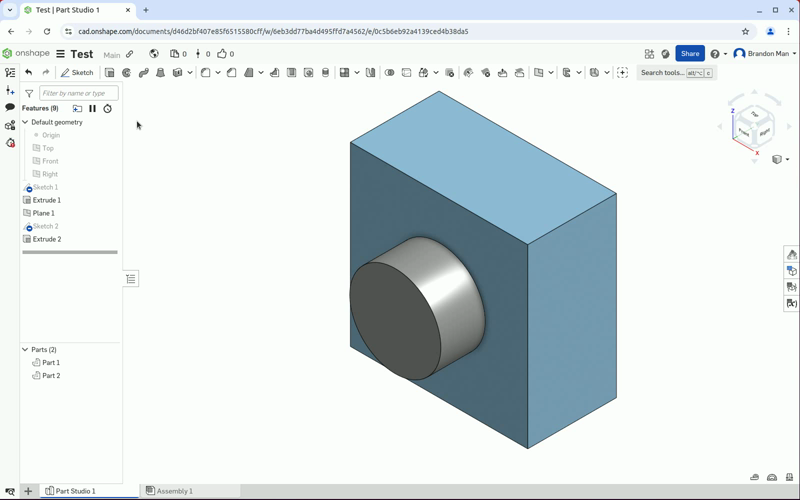
mouse_move(73, 189)
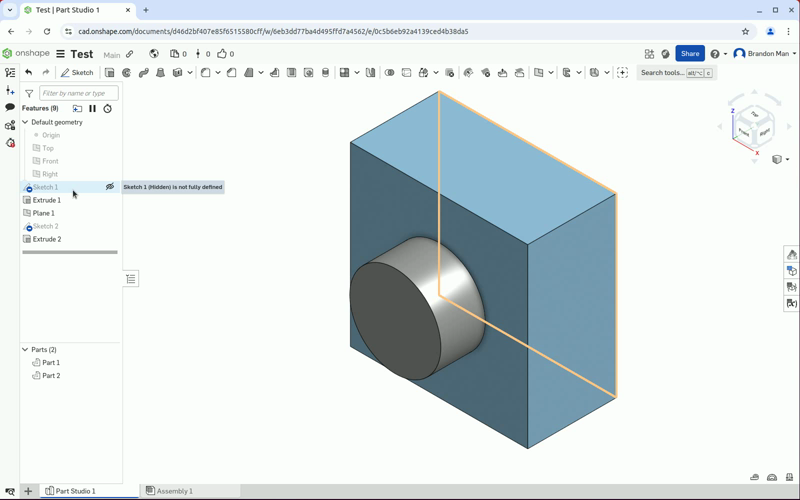
click(73, 189)